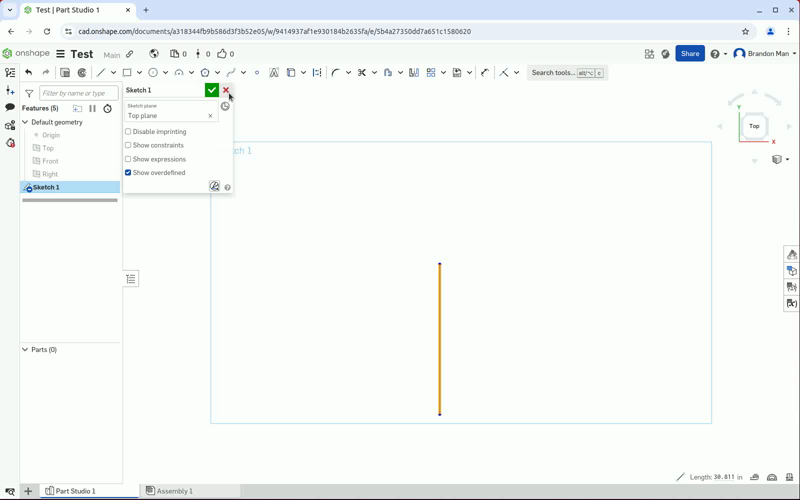
key(shift+h)
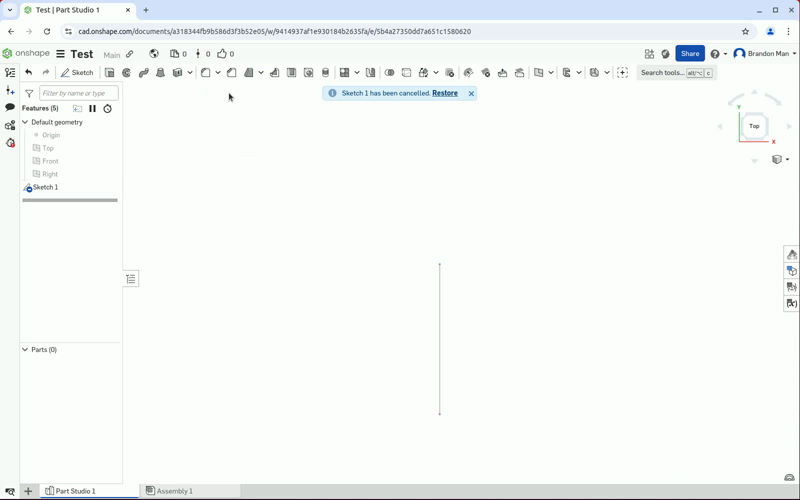
key(shift+s)
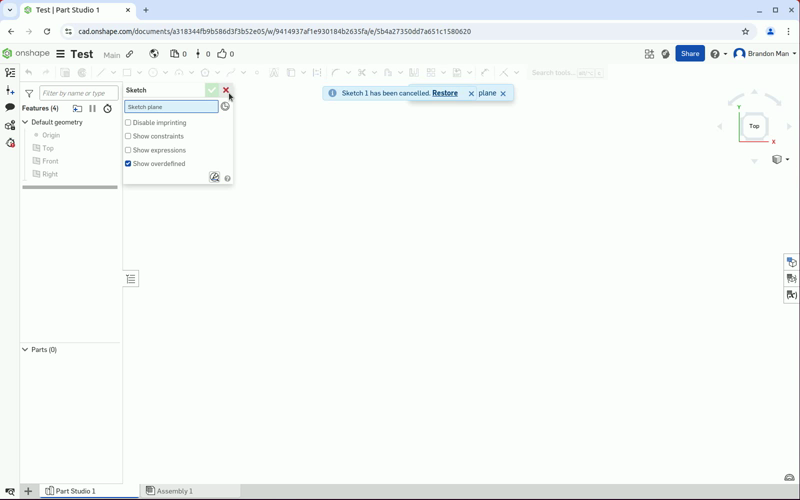
mouse_move(73, 150)
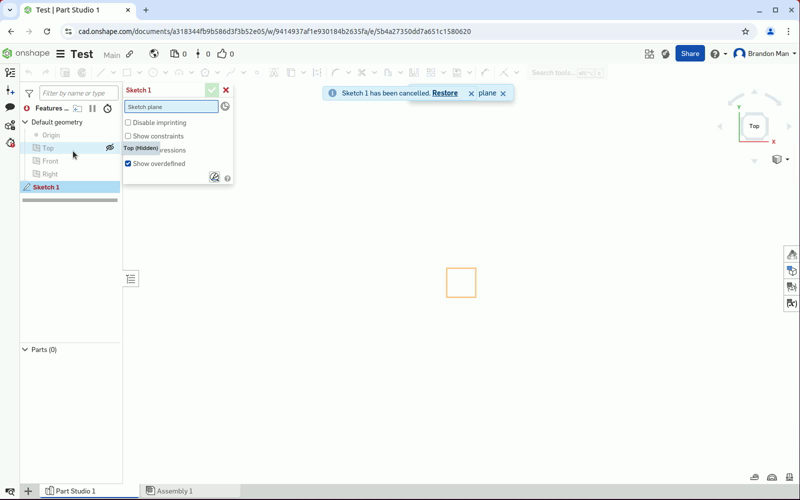
click(73, 150)
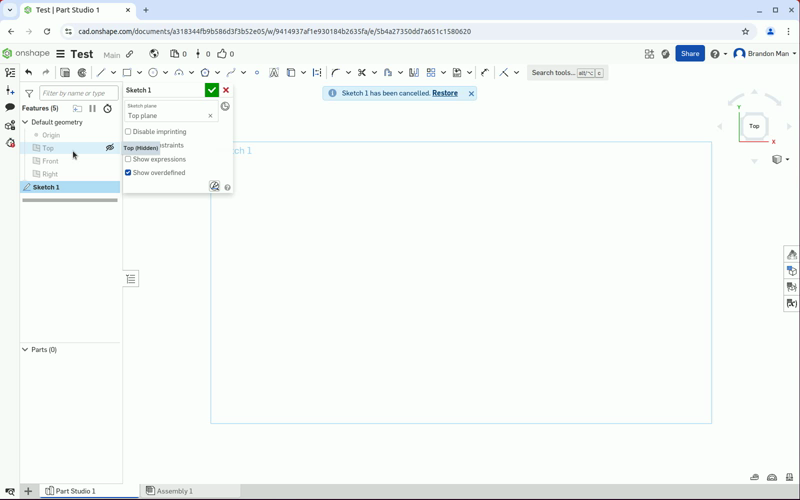
mouse_move(73, 352)
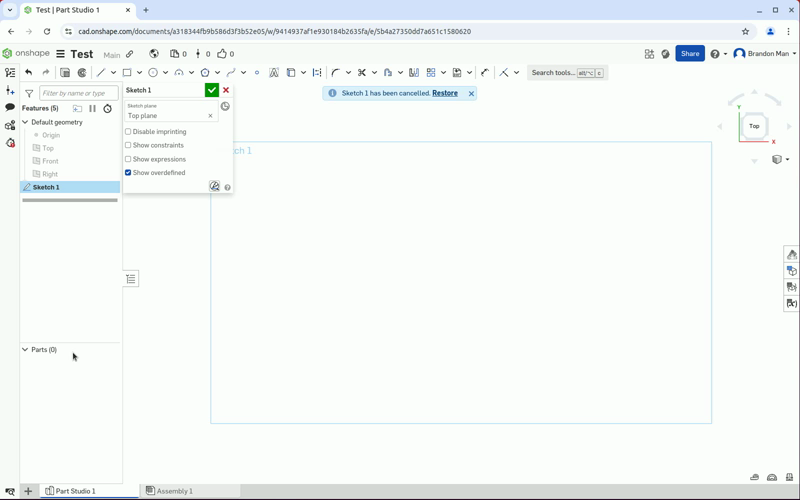
key(y)
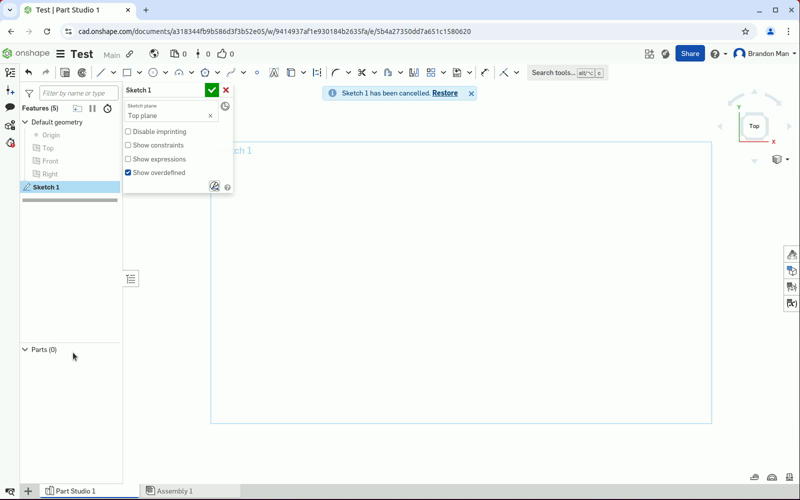
key(l)
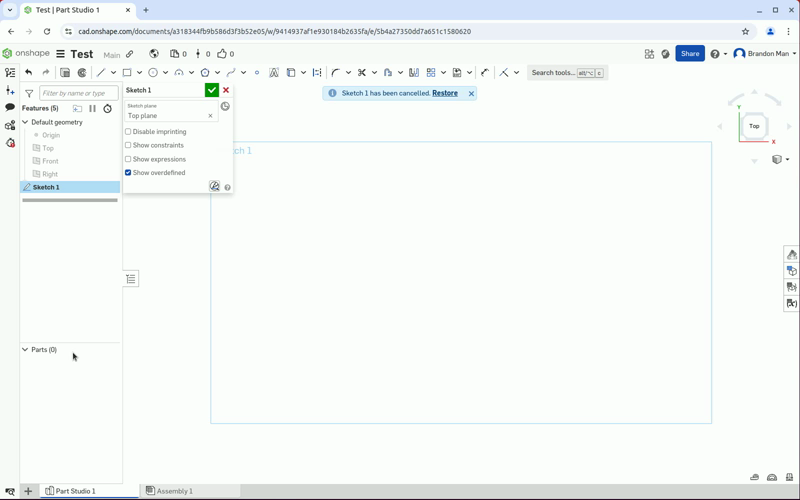
key_down(shift)
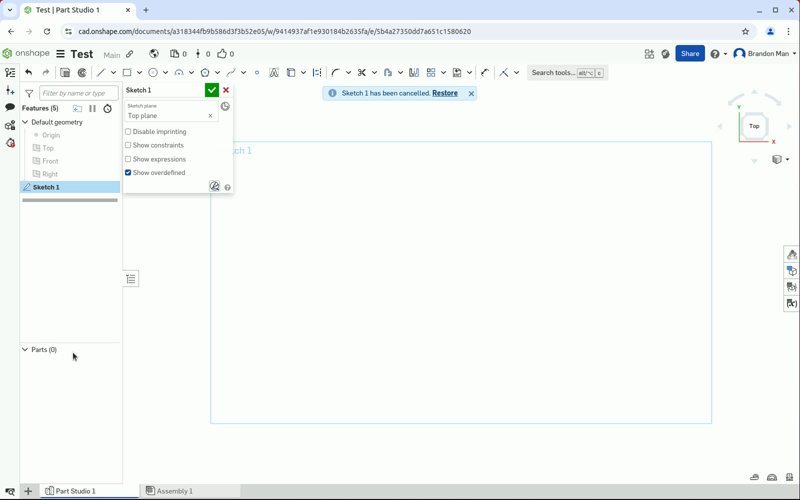
mouse_move(395, 282)
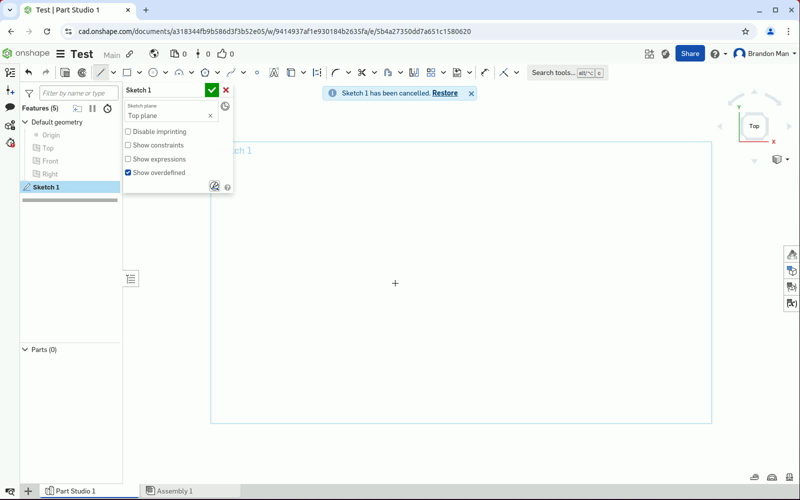
click(395, 282)
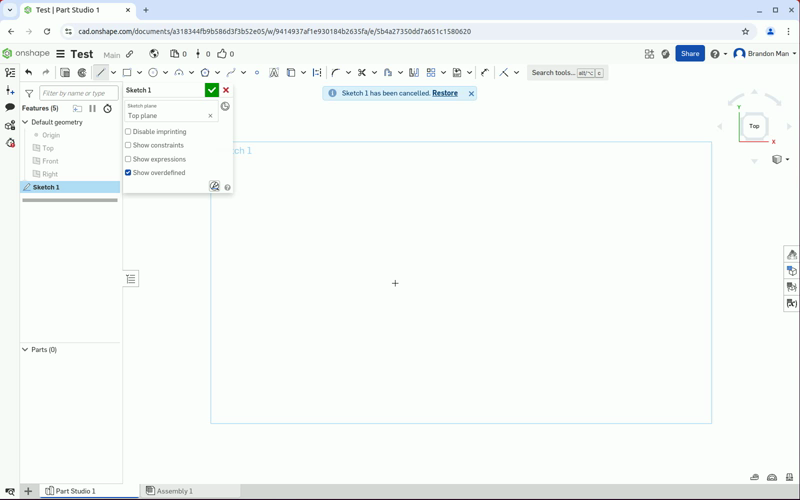
key_up(shift)
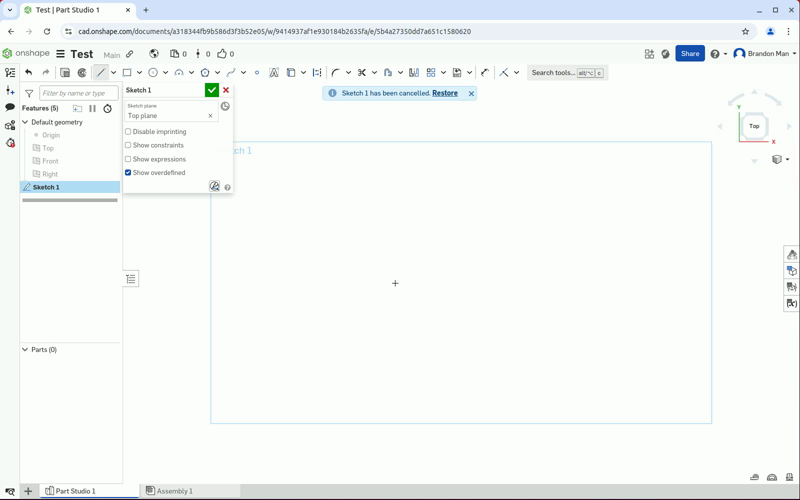
key_down(shift)
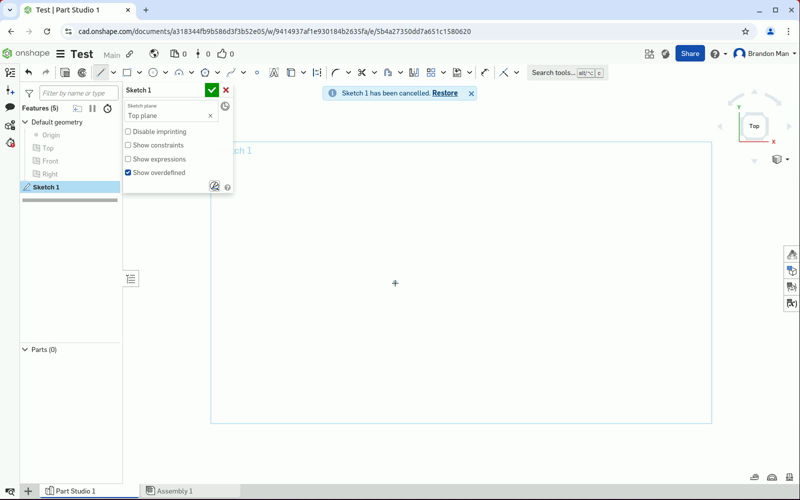
mouse_move(461, 282)
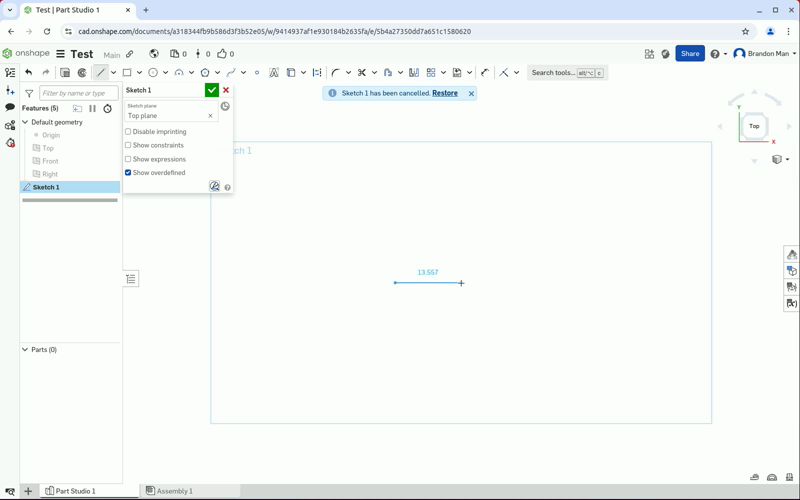
click(461, 282)
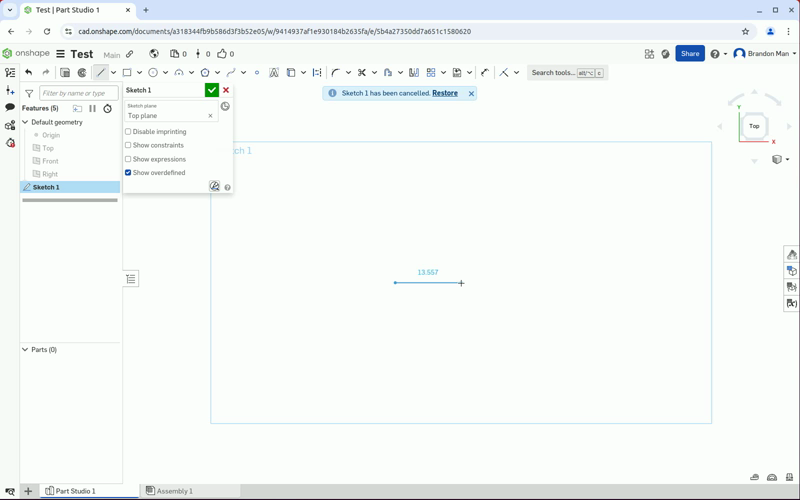
key_up(shift)
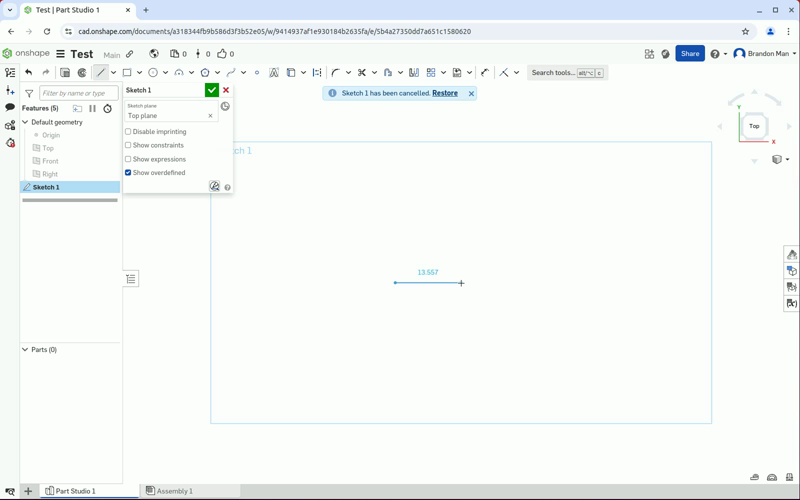
key_down(shift)
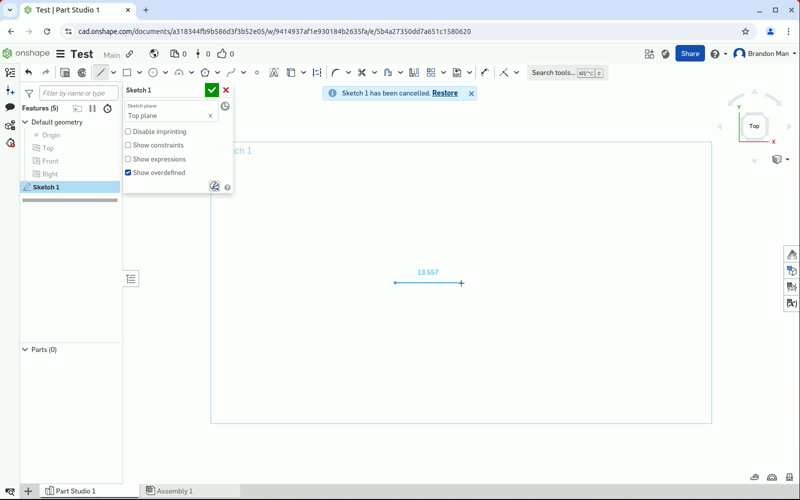
mouse_move(526, 282)
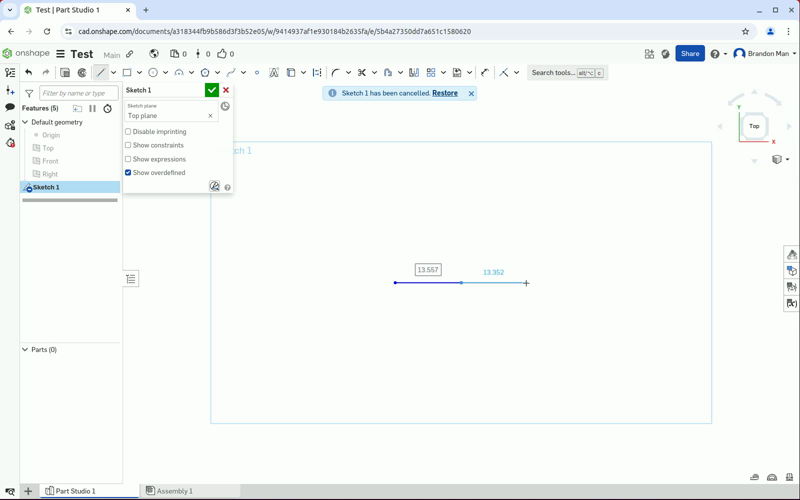
click(526, 282)
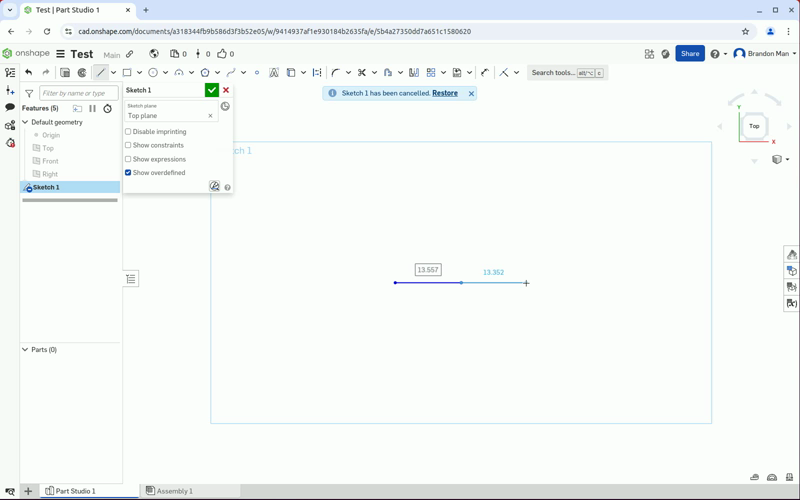
key_up(shift)
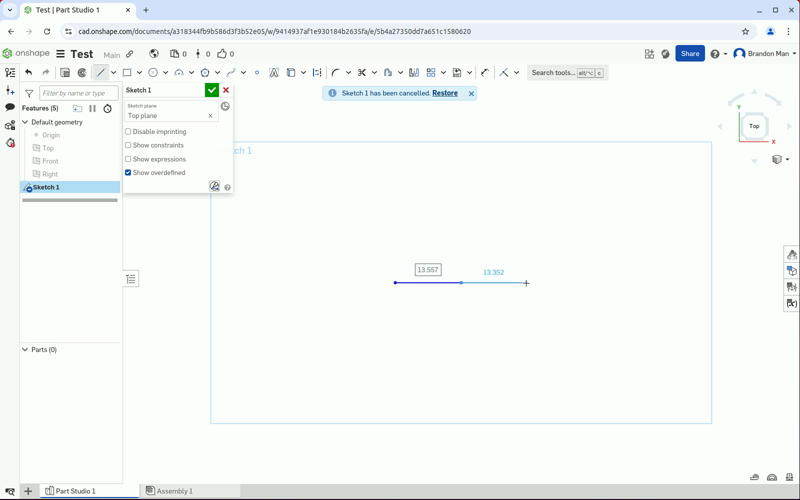
key_down(shift)
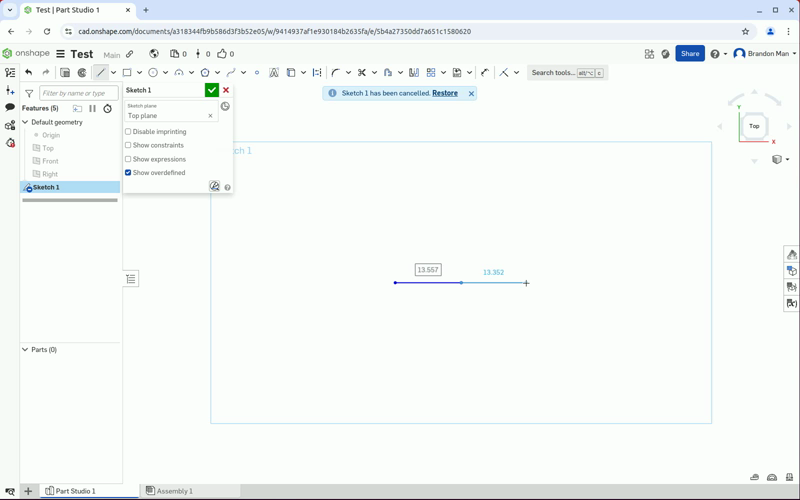
mouse_move(492, 226)
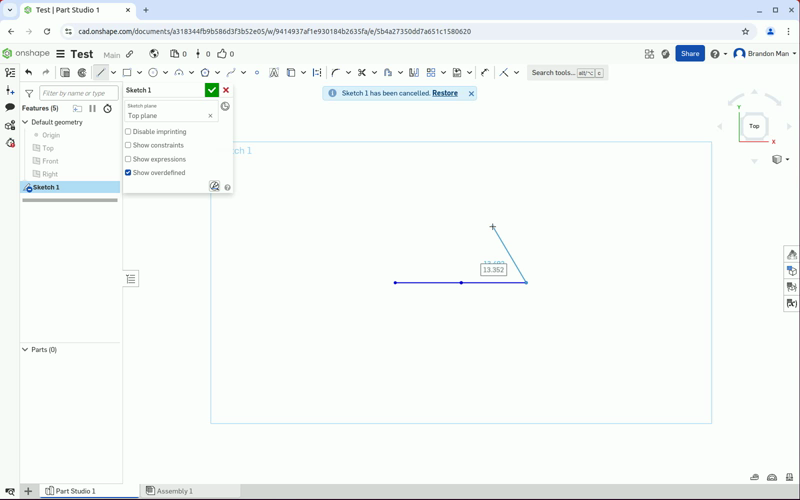
click(492, 226)
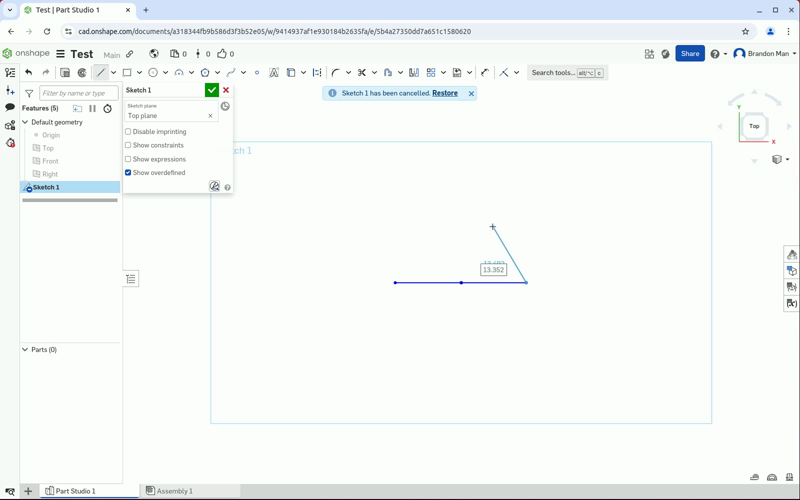
key_up(shift)
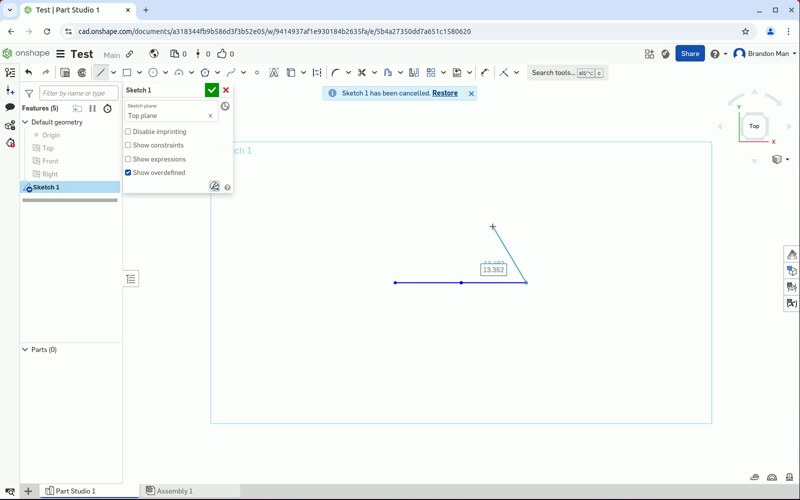
key_down(shift)
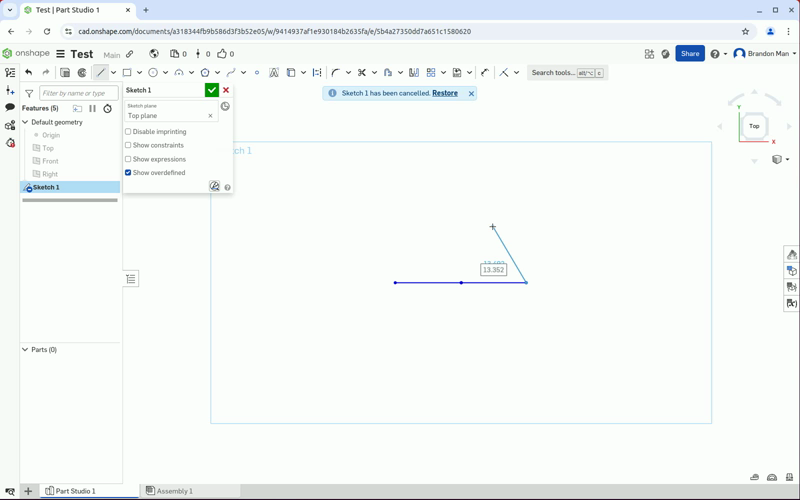
mouse_move(428, 226)
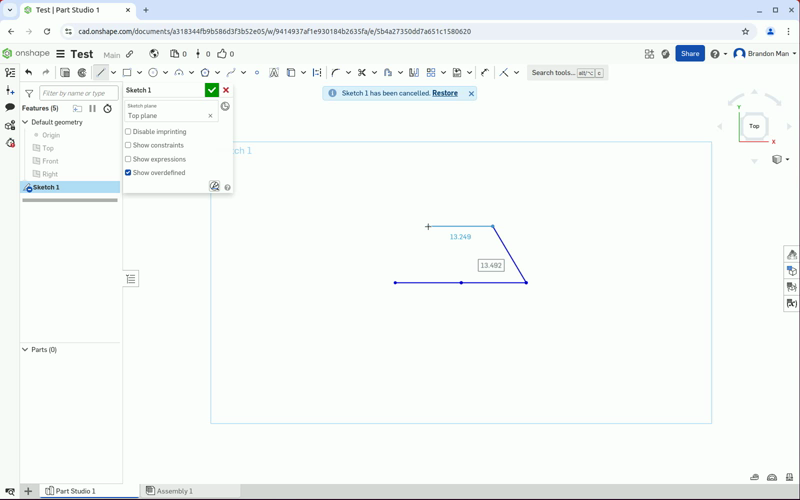
click(428, 226)
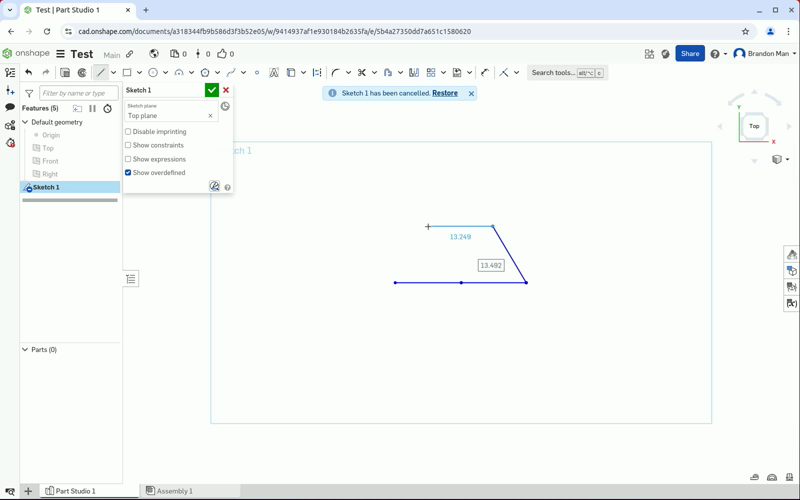
key_up(shift)
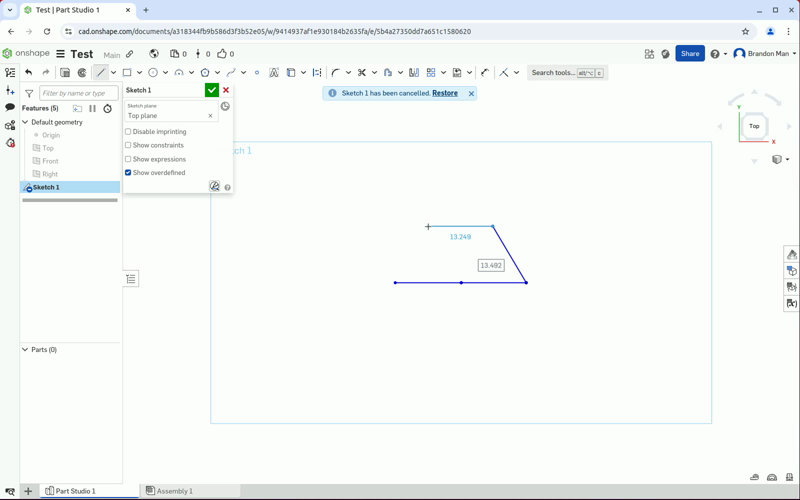
key_down(shift)
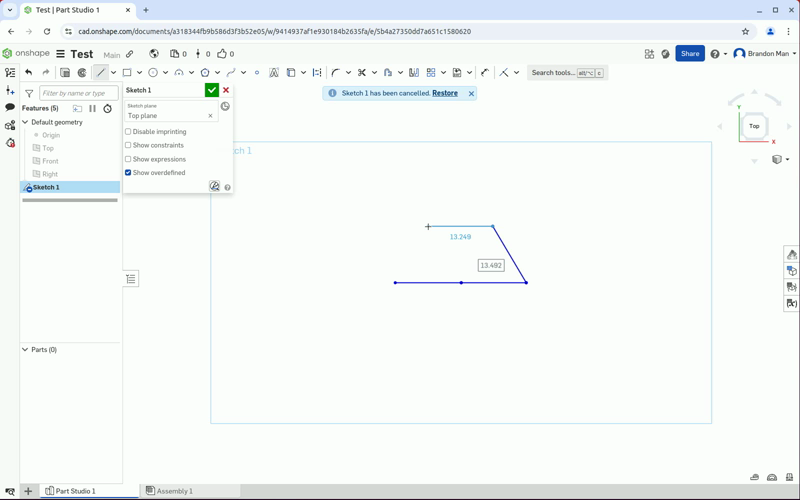
mouse_move(395, 282)
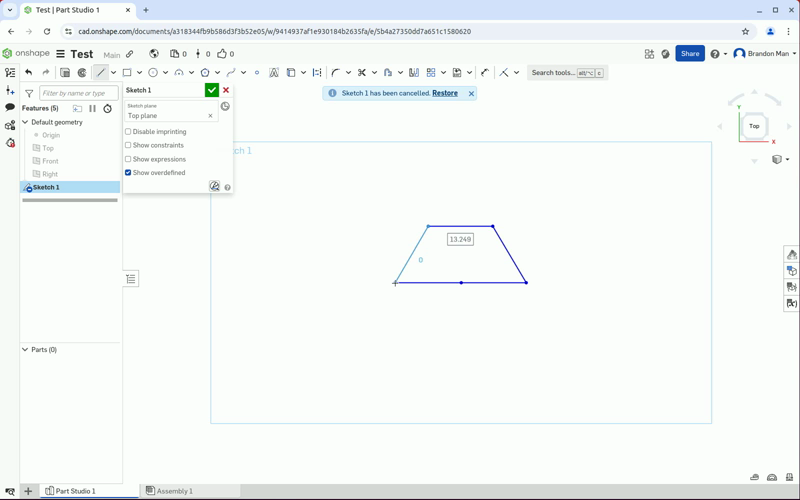
key_up(shift)
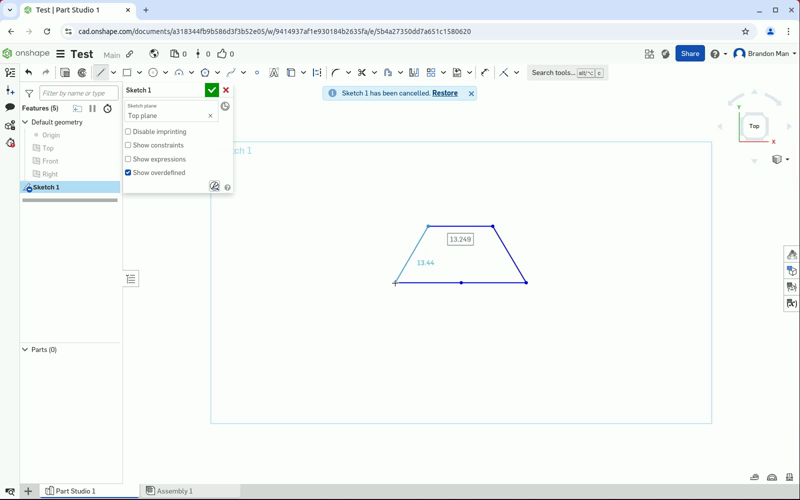
click(395, 282)
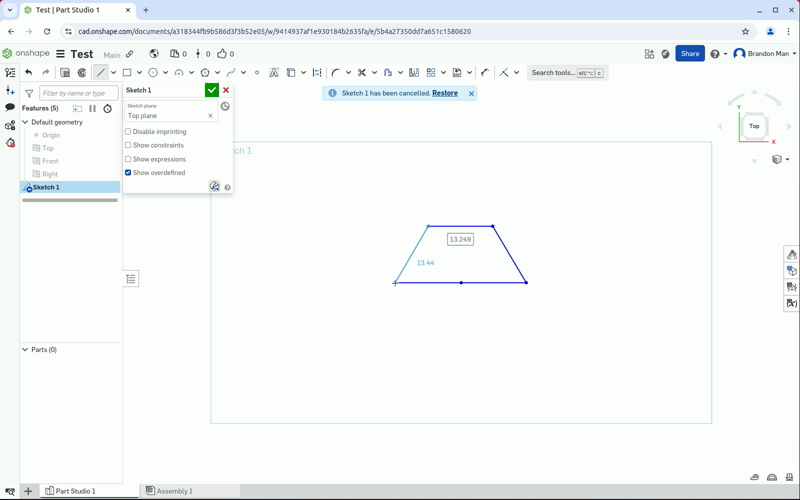
key(esc)
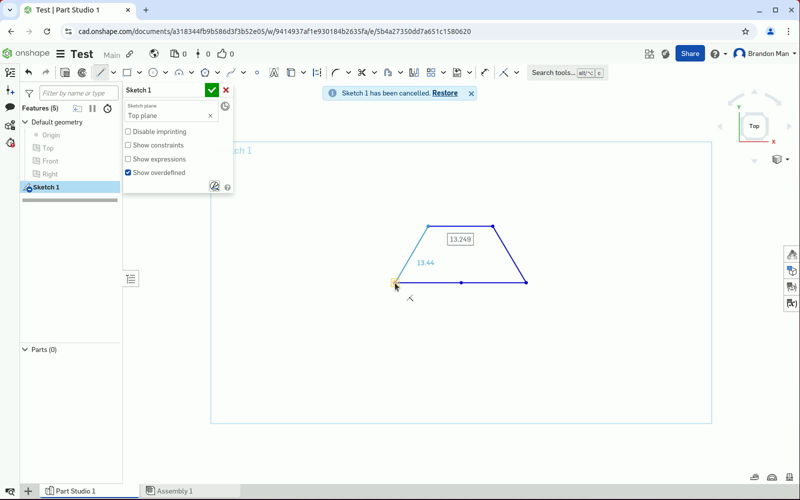
mouse_move(481, 234)
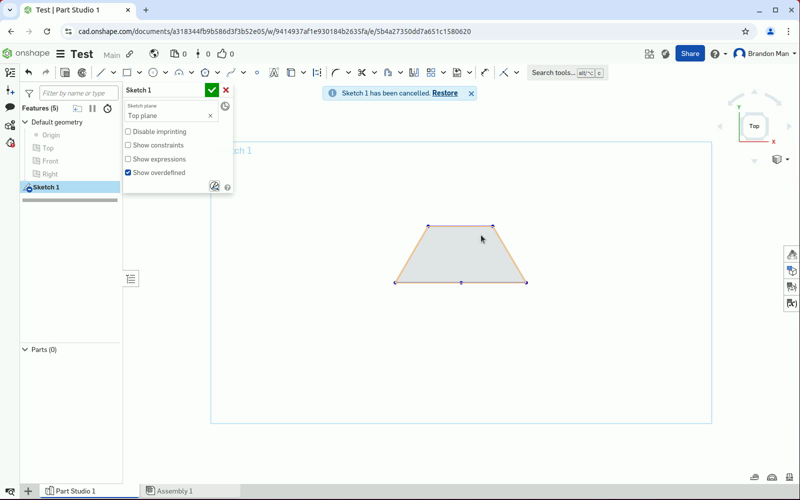
click(481, 234)
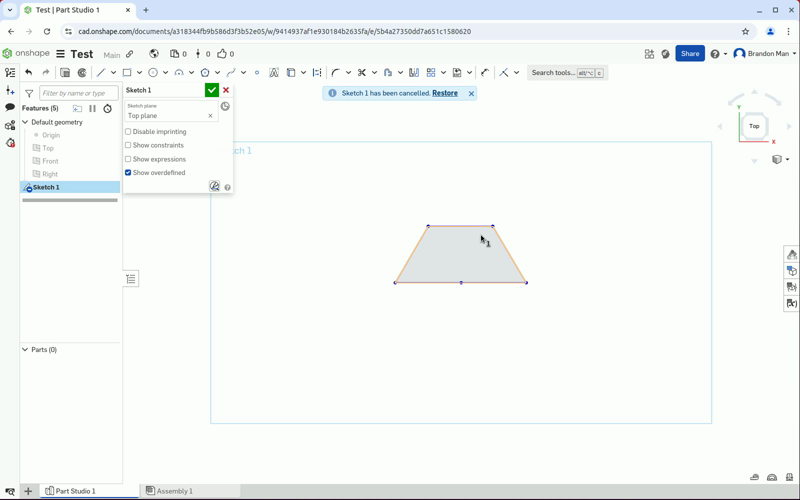
mouse_move(73, 352)
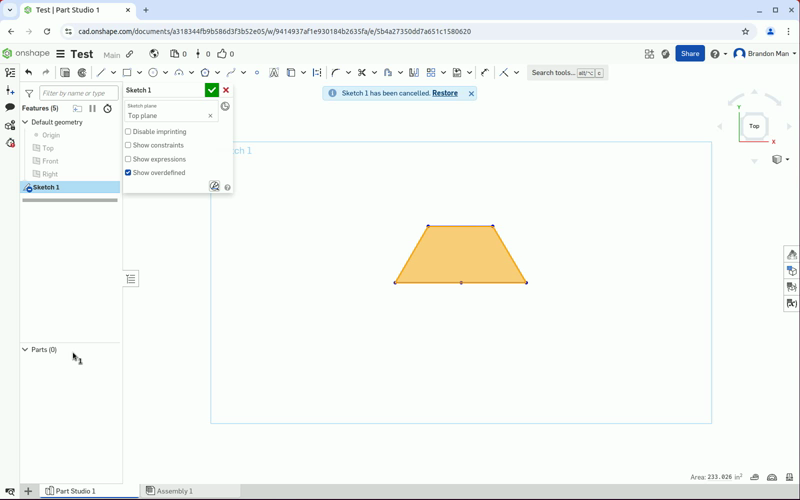
key(shift+y)
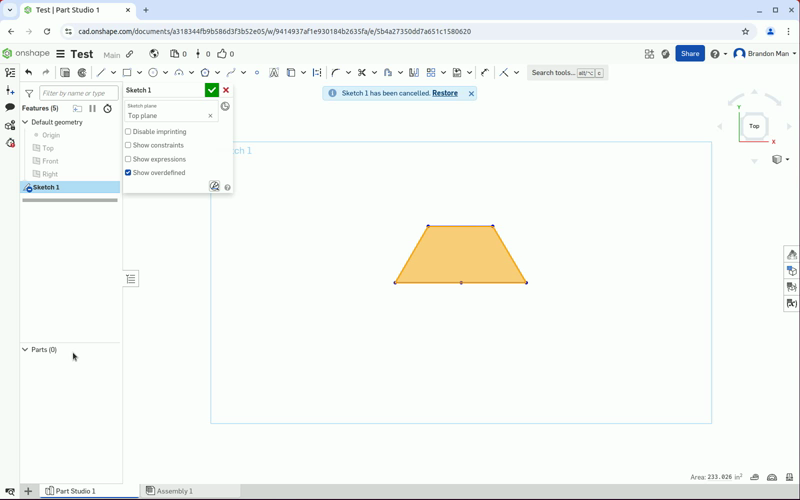
key(shift+e)
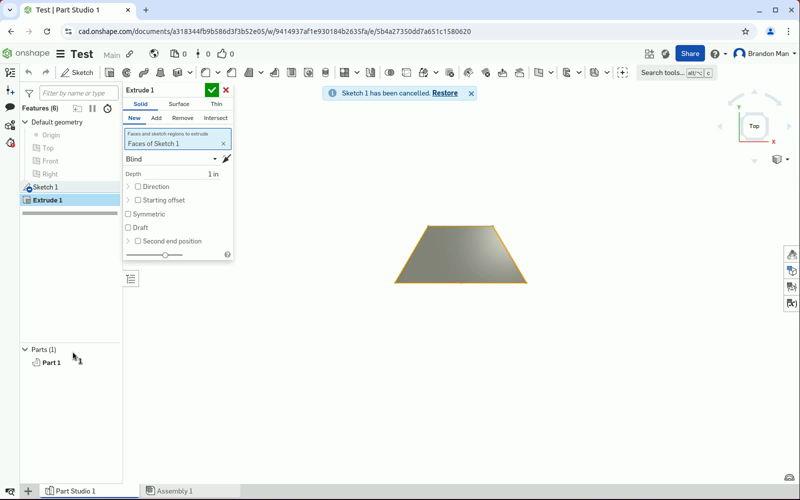
mouse_move(143, 106)
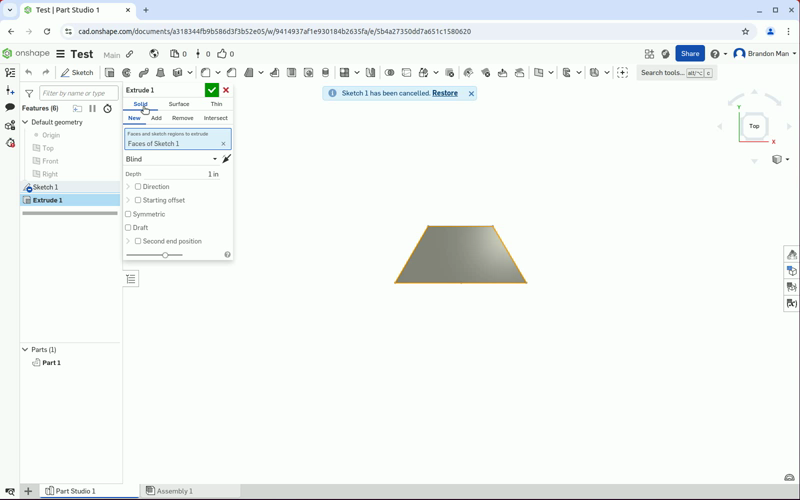
click(143, 106)
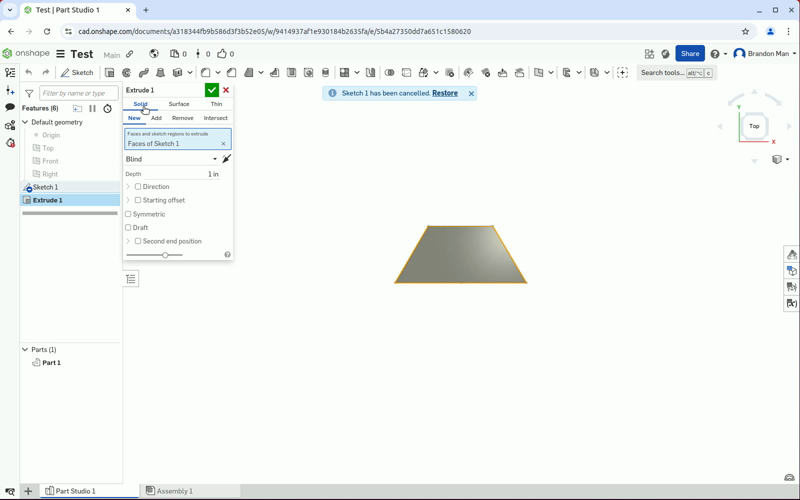
mouse_move(137, 120)
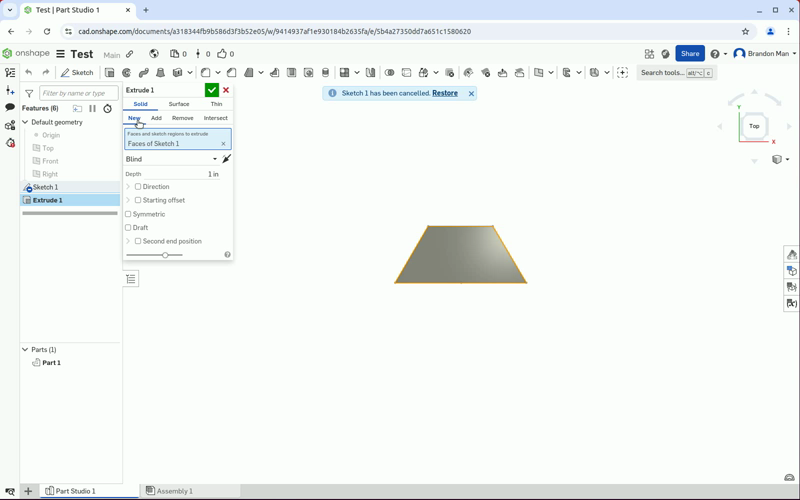
click(137, 120)
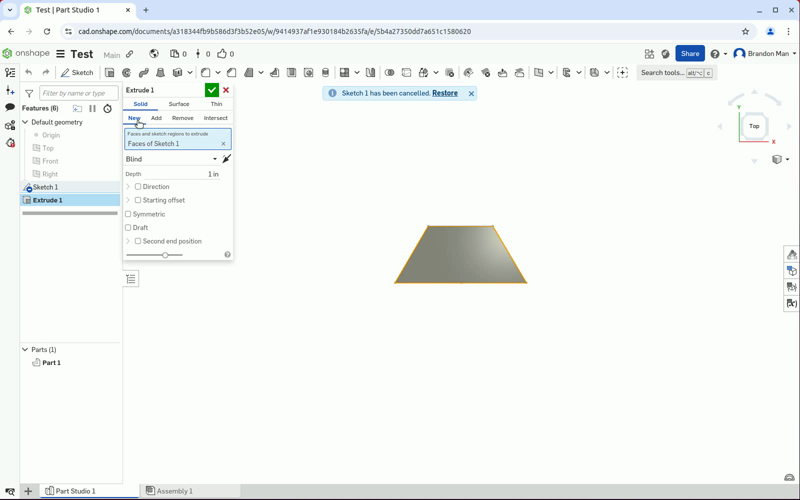
key(tab, 4)
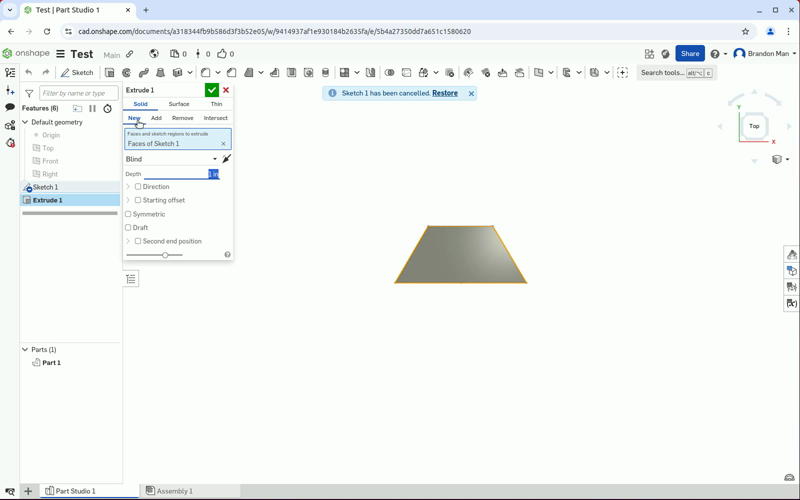
text(8.425)
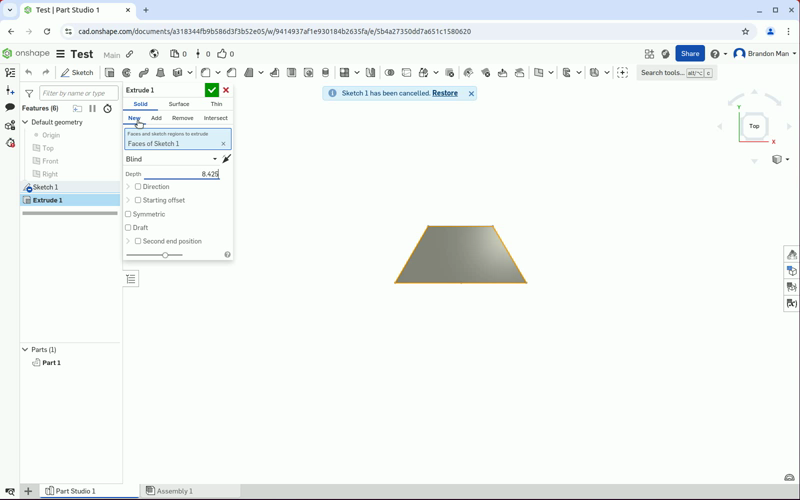
key(enter)
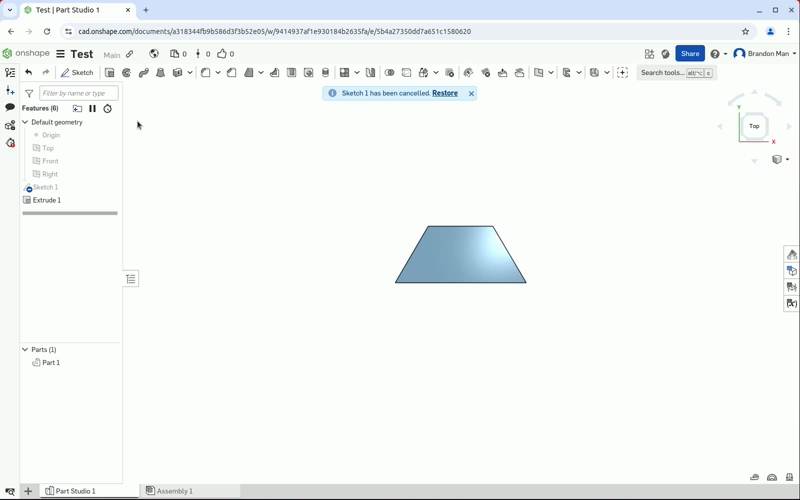
key(shift+h)
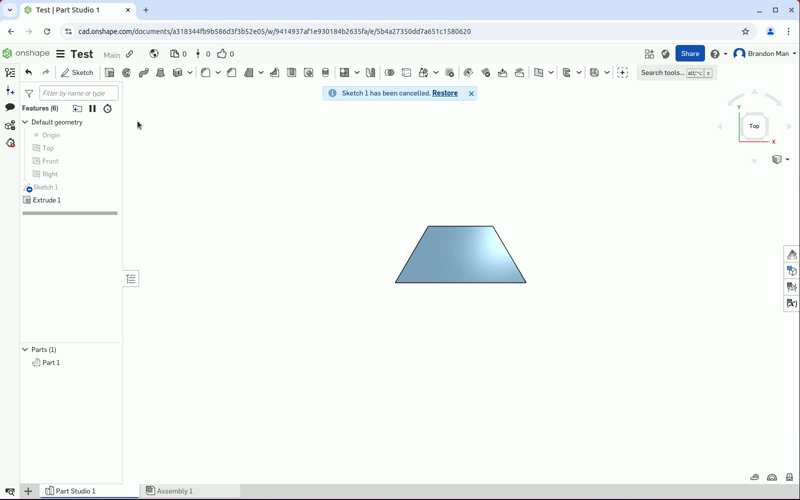
key(shift+h)
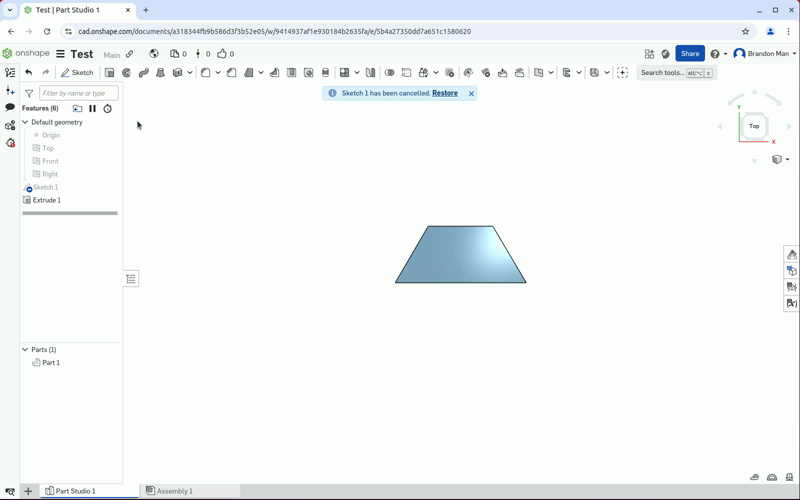
mouse_move(73, 189)
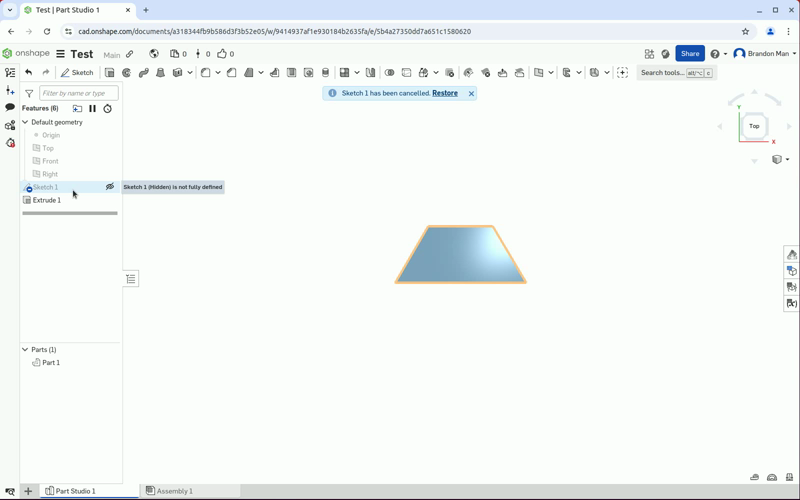
click(73, 189)
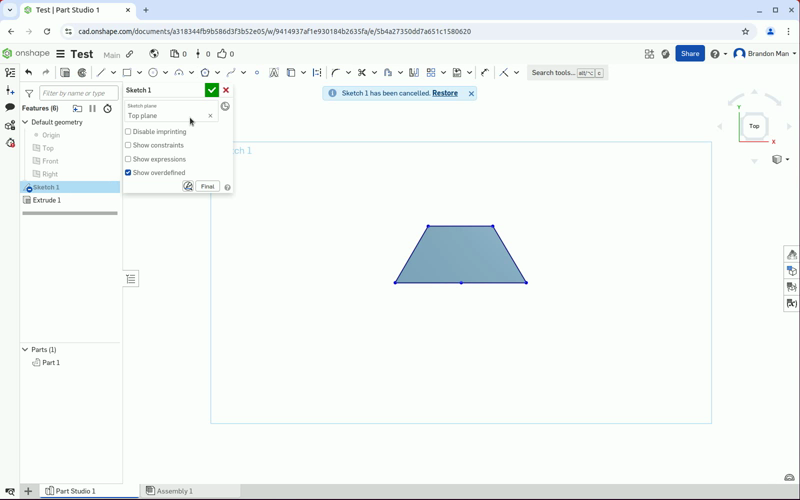
mouse_move(229, 92)
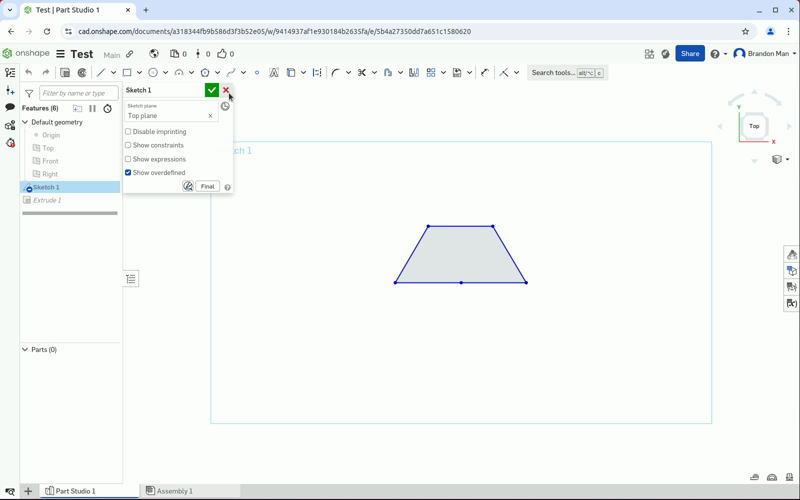
click(229, 92)
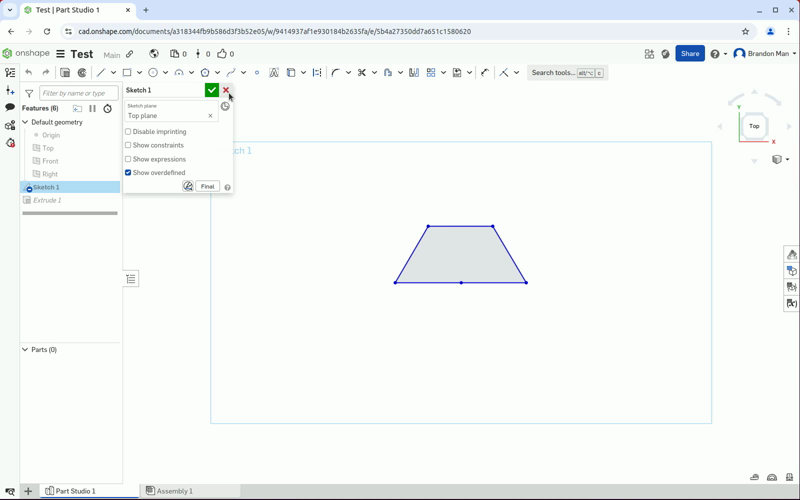
key(shift+s)
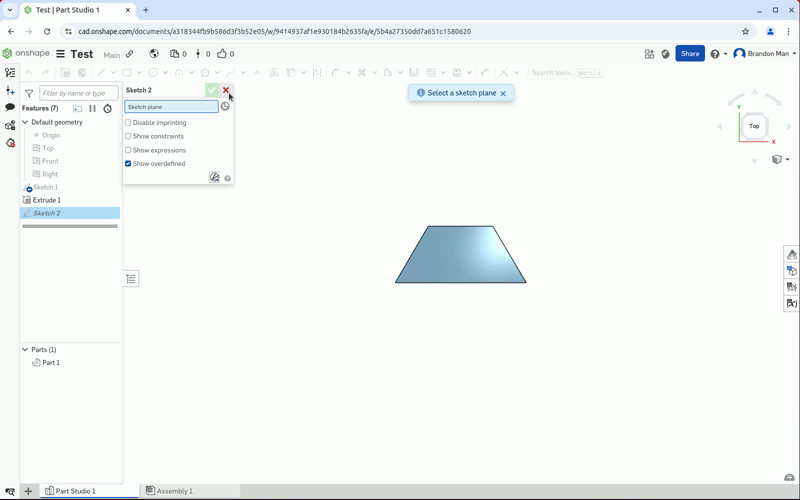
mouse_move(73, 150)
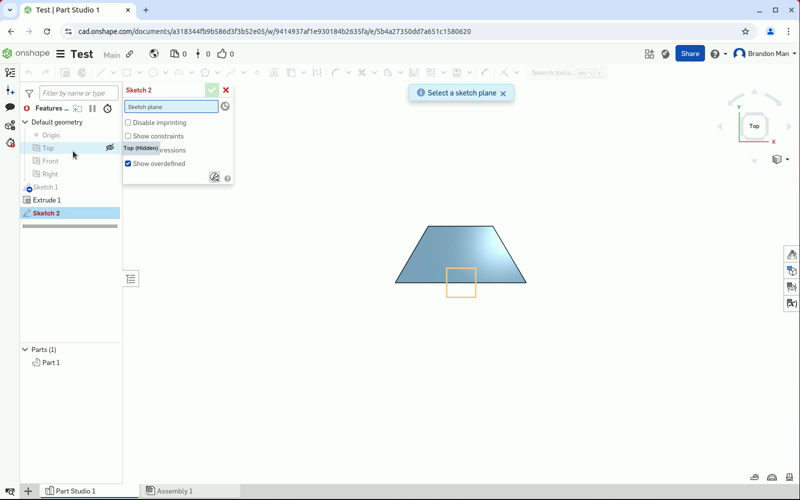
click(73, 150)
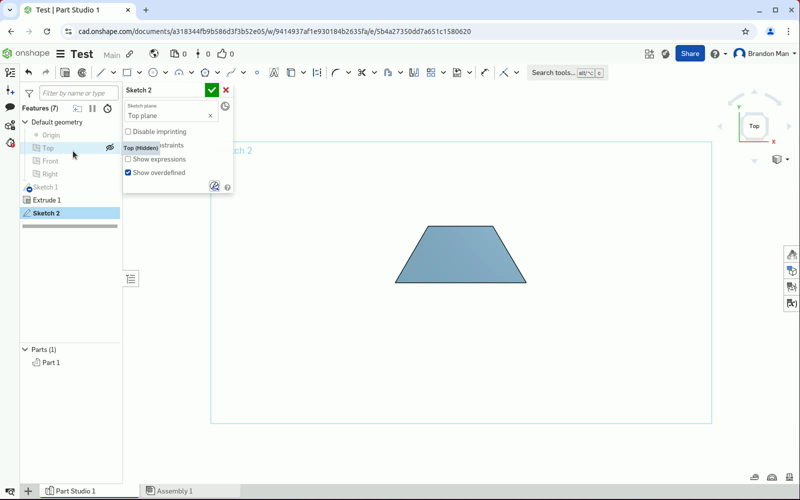
mouse_move(73, 352)
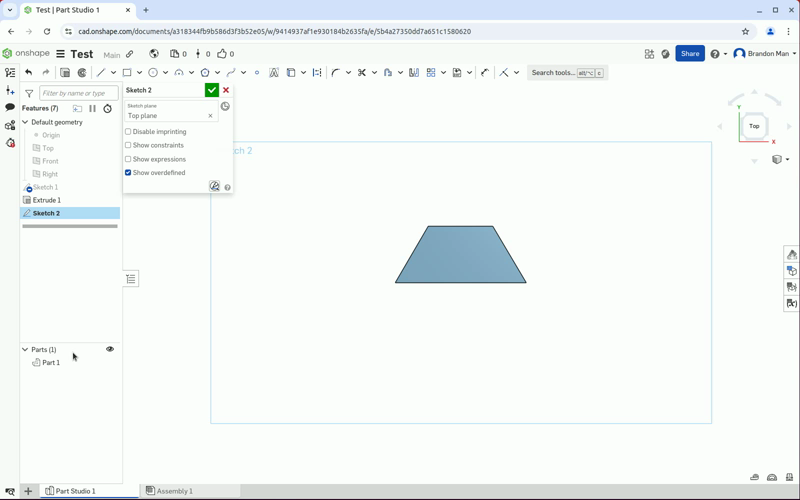
key(y)
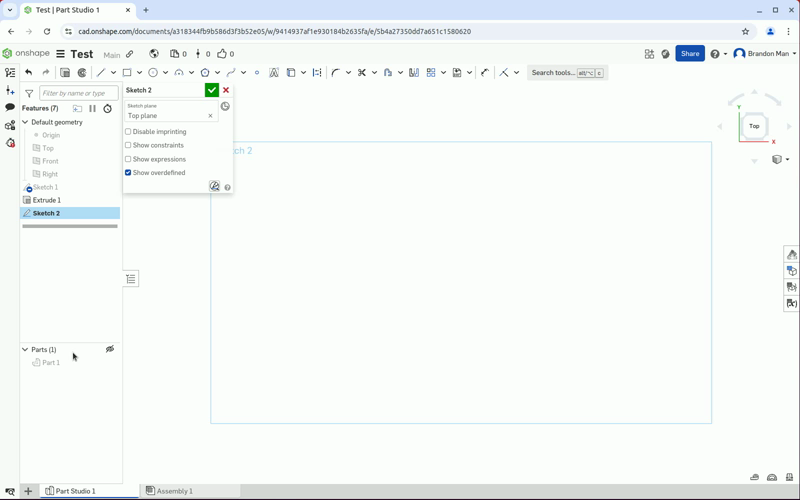
key(l)
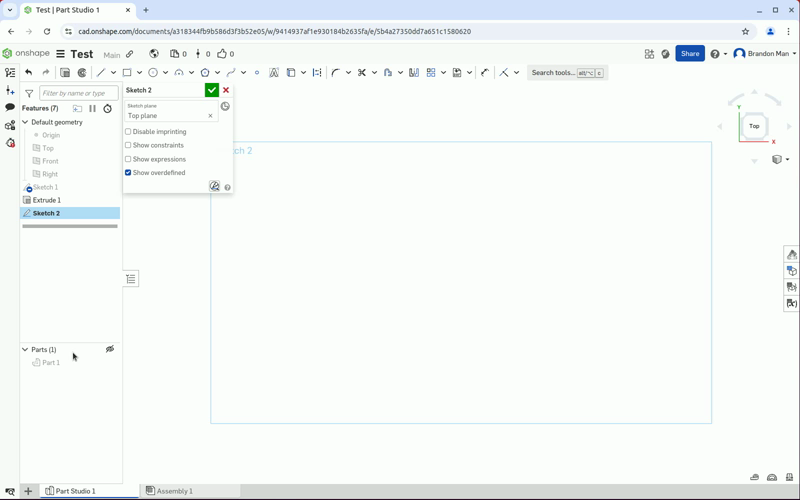
key_down(shift)
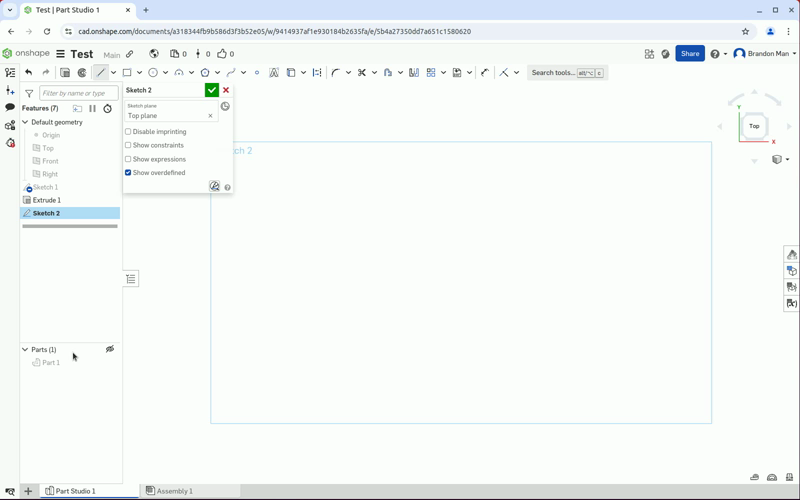
mouse_move(395, 282)
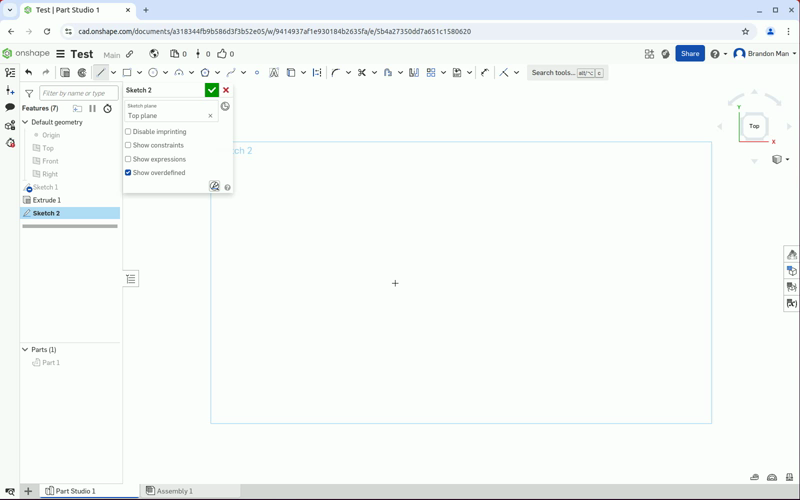
click(395, 282)
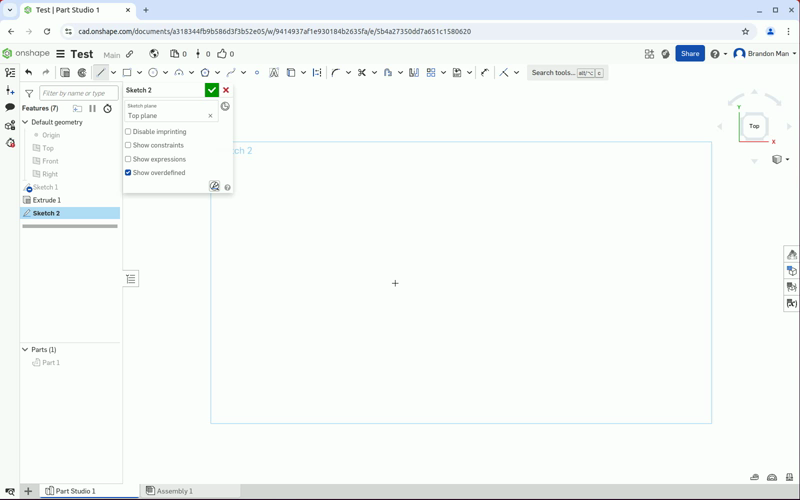
key_up(shift)
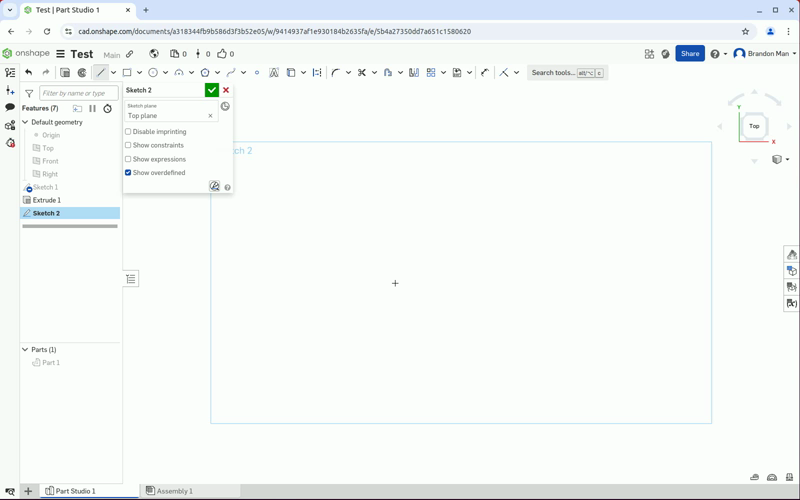
key_down(shift)
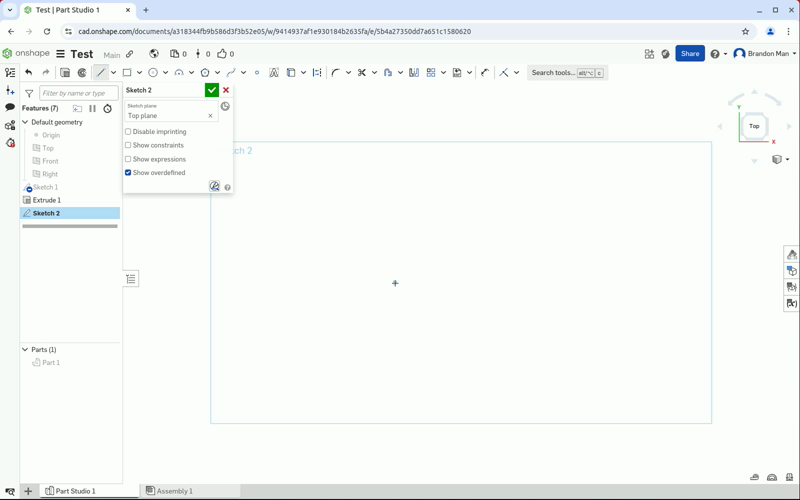
mouse_move(428, 339)
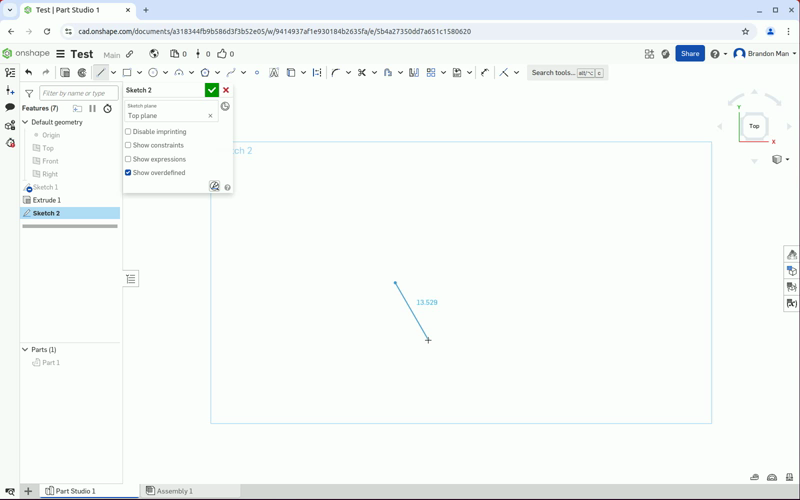
click(428, 339)
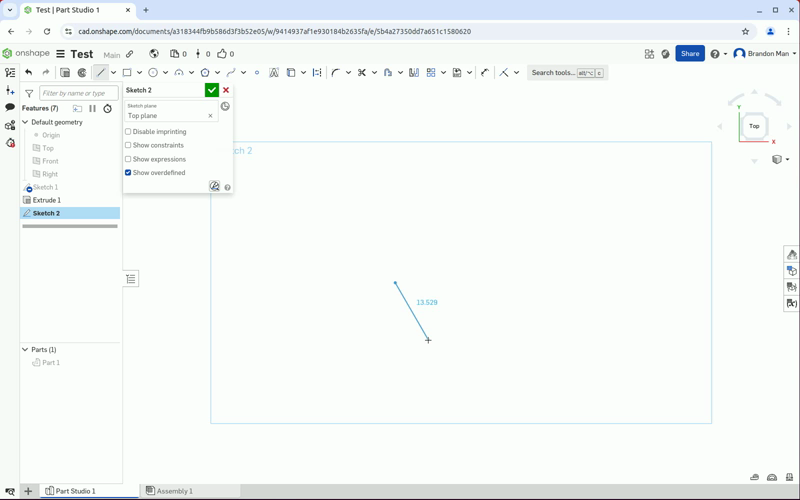
key_up(shift)
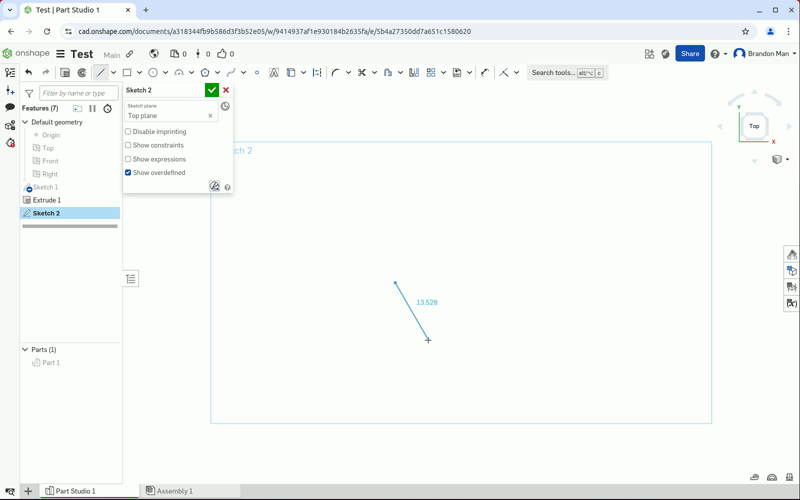
key_down(shift)
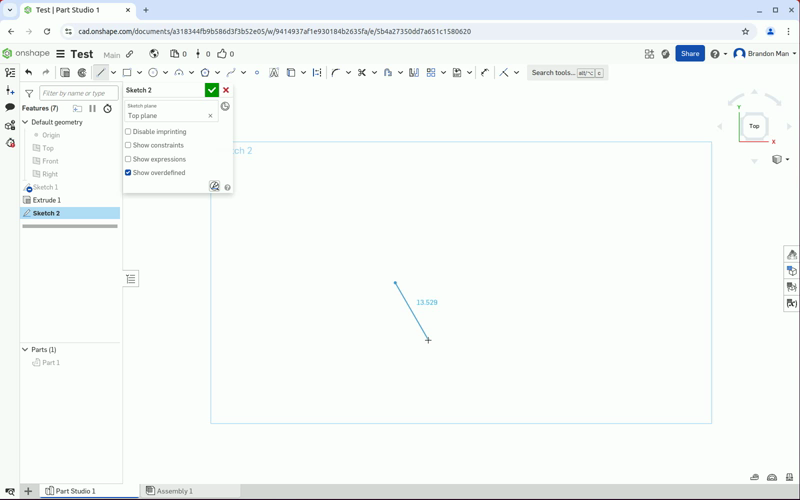
mouse_move(492, 339)
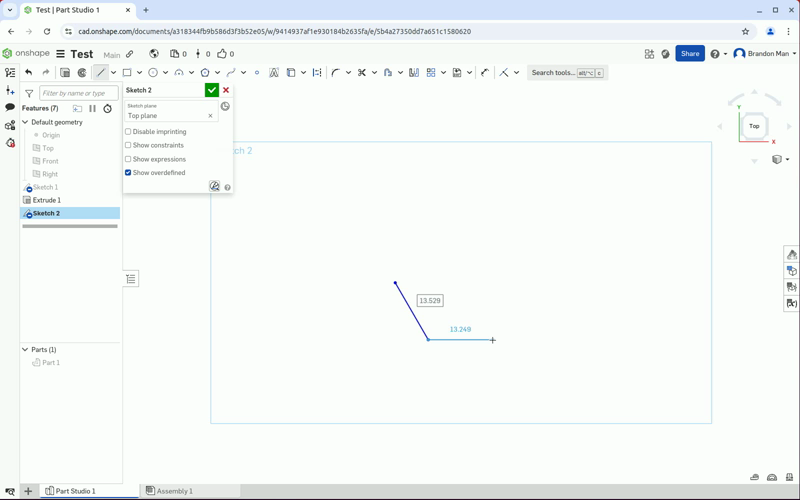
click(492, 339)
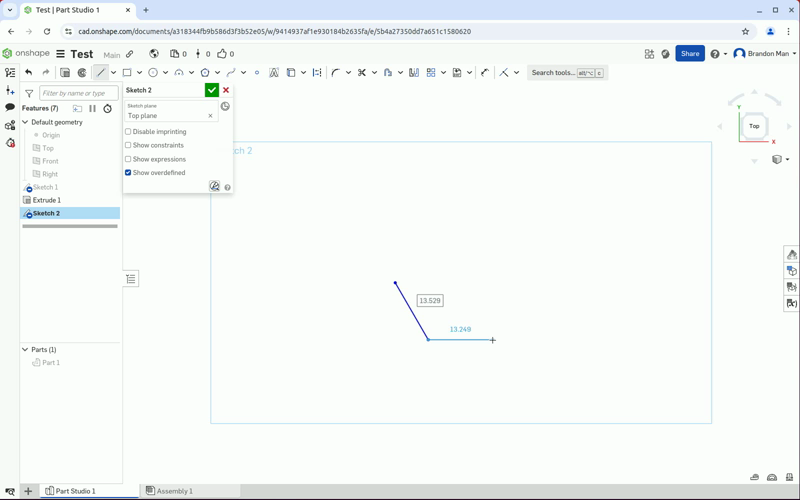
key_up(shift)
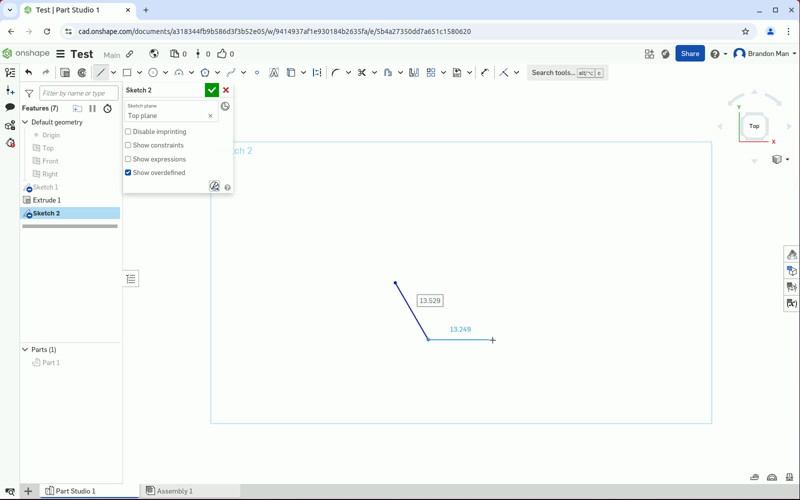
key_down(shift)
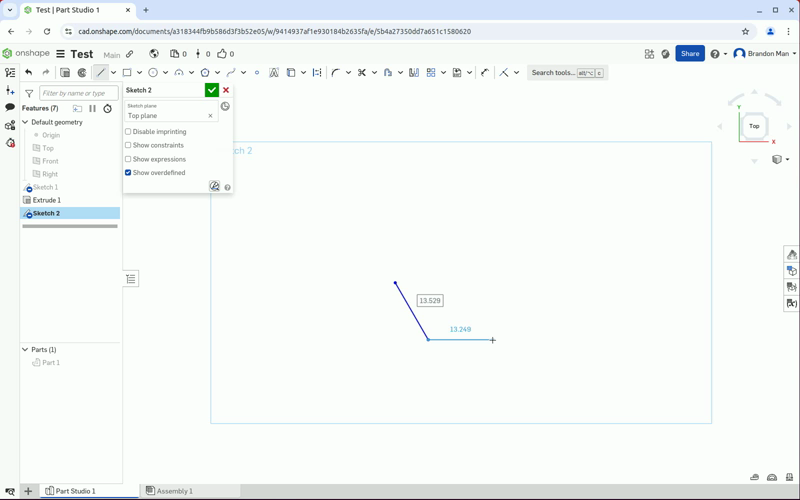
mouse_move(526, 282)
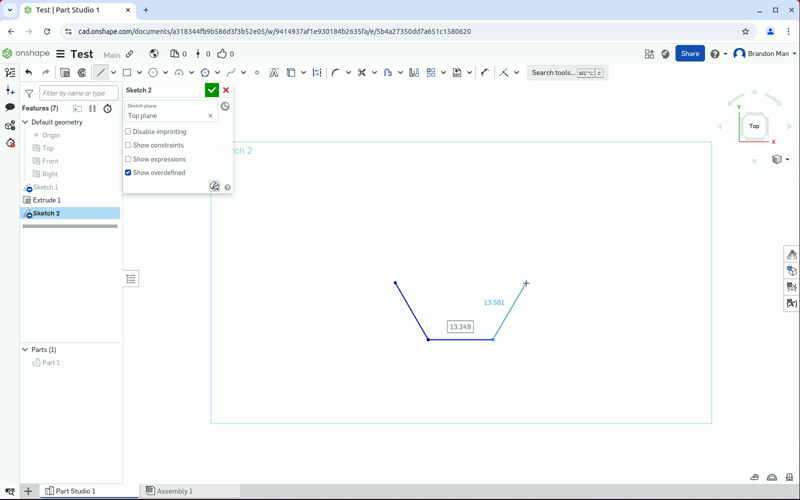
click(526, 282)
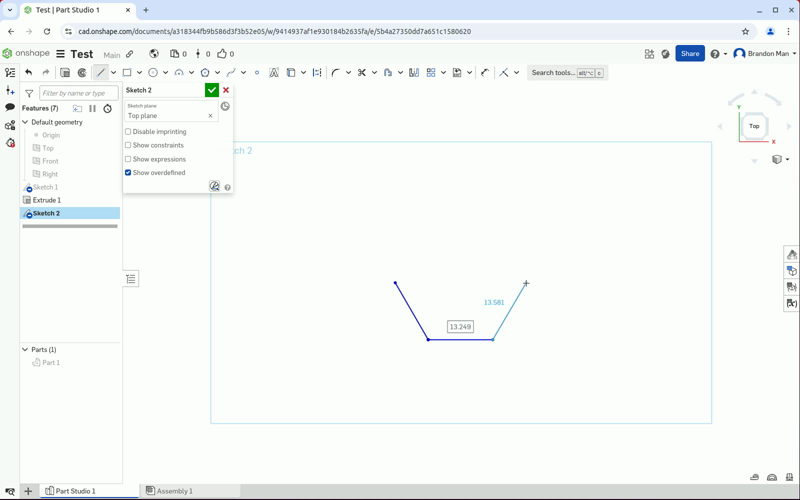
key_up(shift)
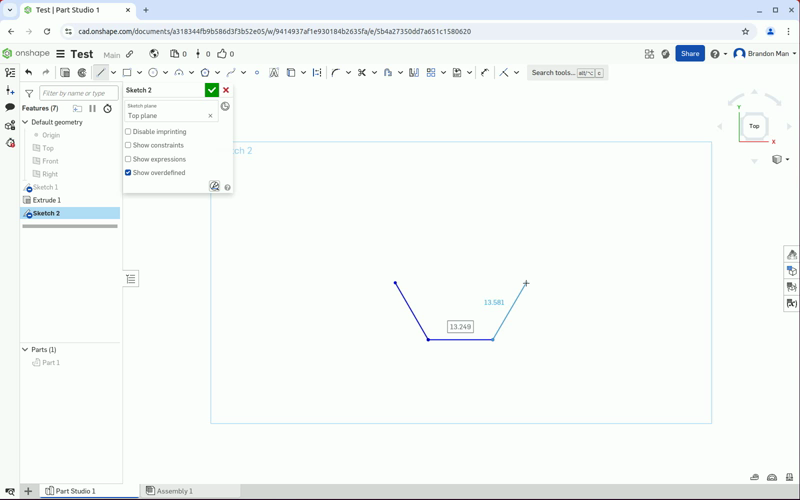
key_down(shift)
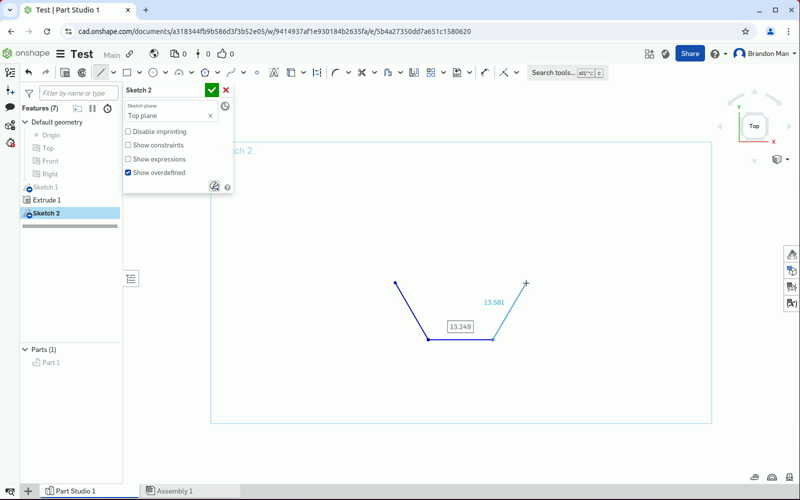
mouse_move(461, 282)
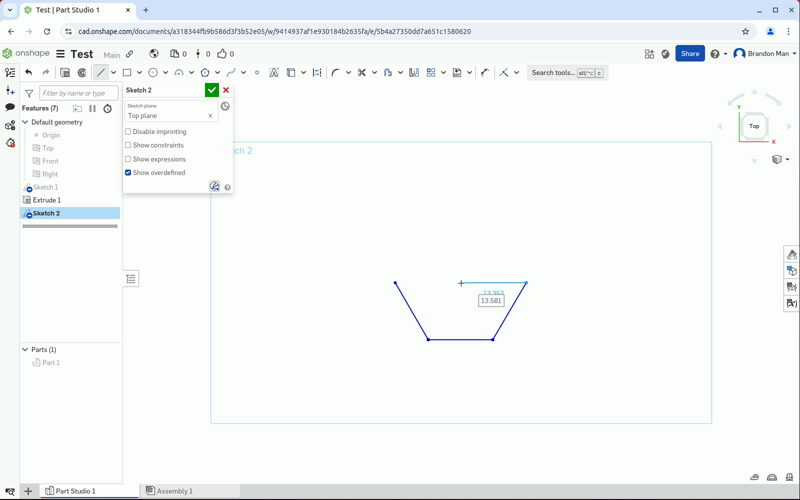
click(461, 282)
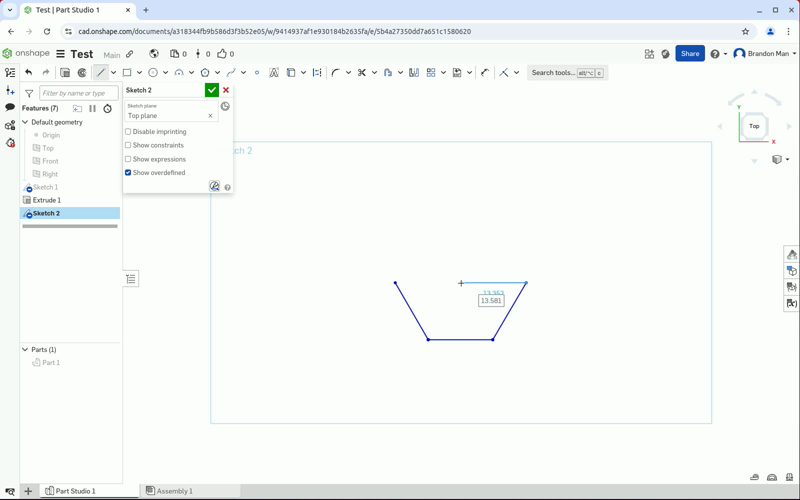
key_up(shift)
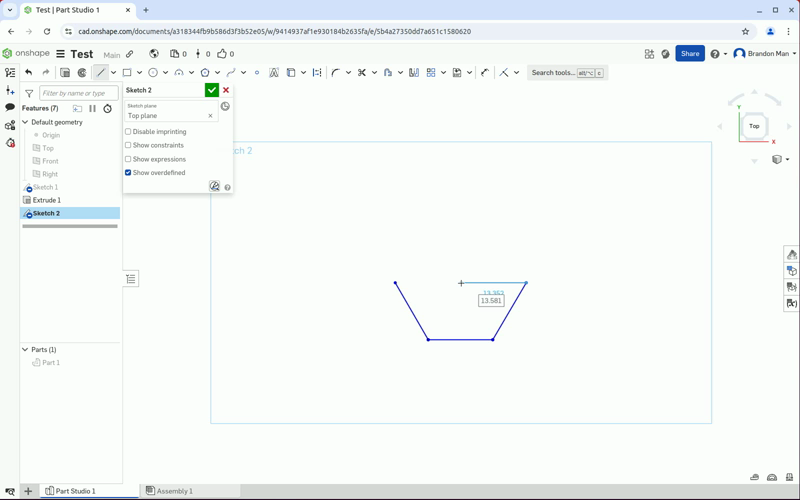
key_down(shift)
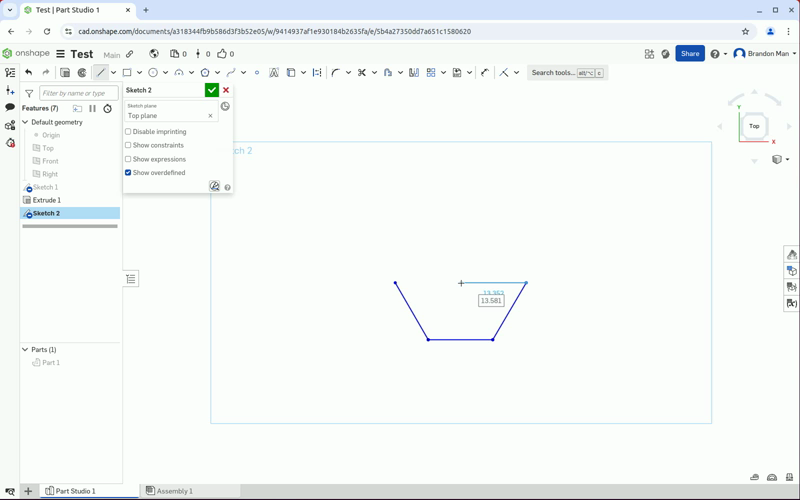
mouse_move(395, 282)
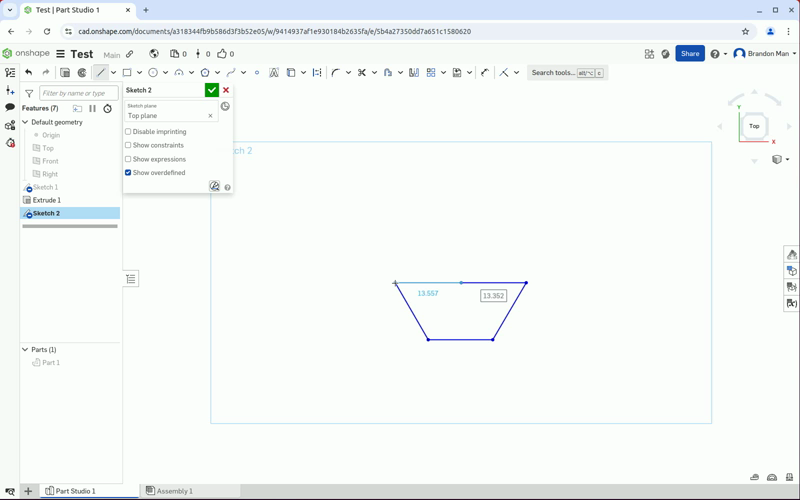
key_up(shift)
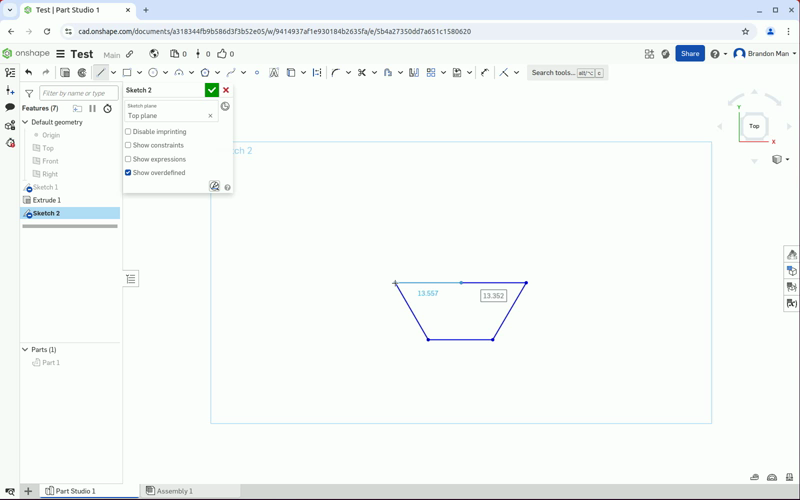
click(395, 282)
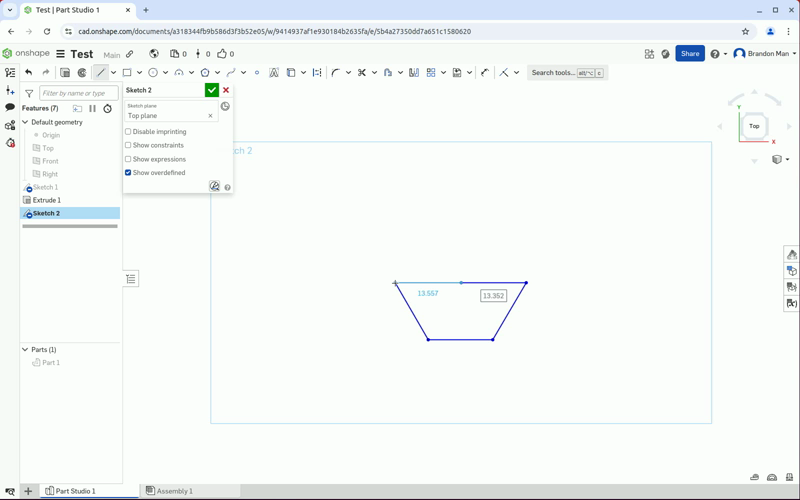
key(esc)
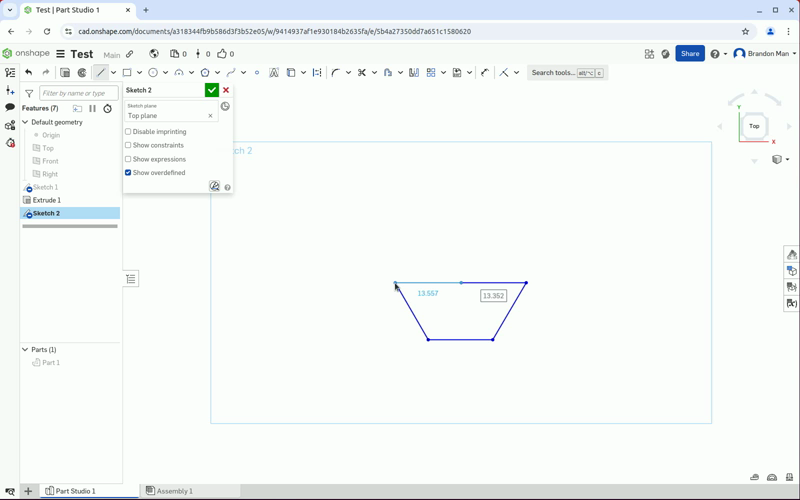
mouse_move(456, 310)
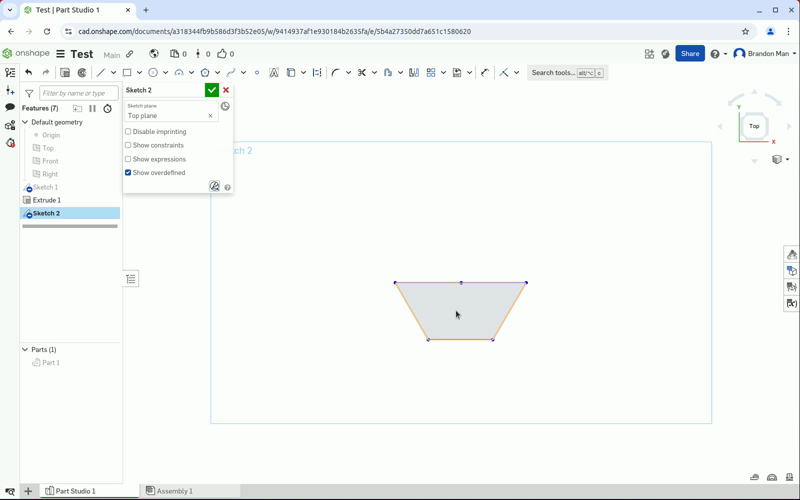
click(456, 310)
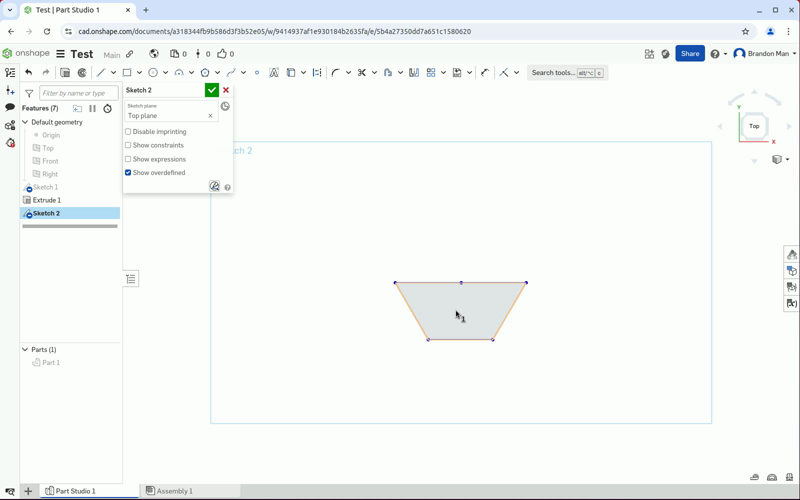
mouse_move(73, 352)
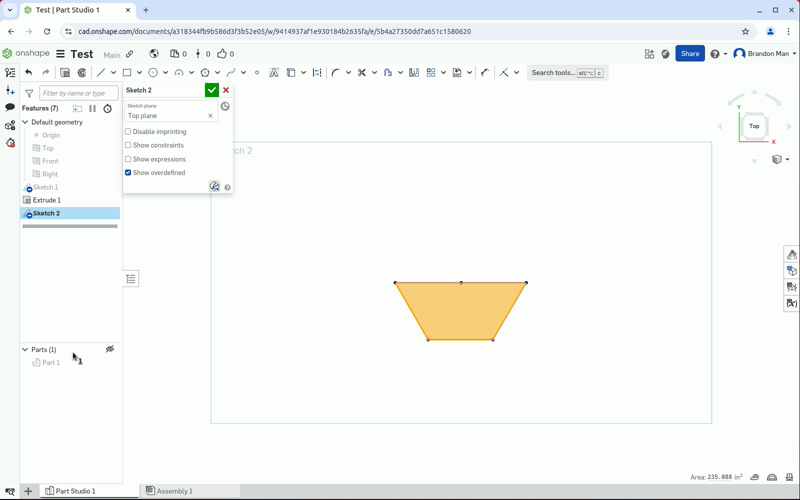
key(shift+y)
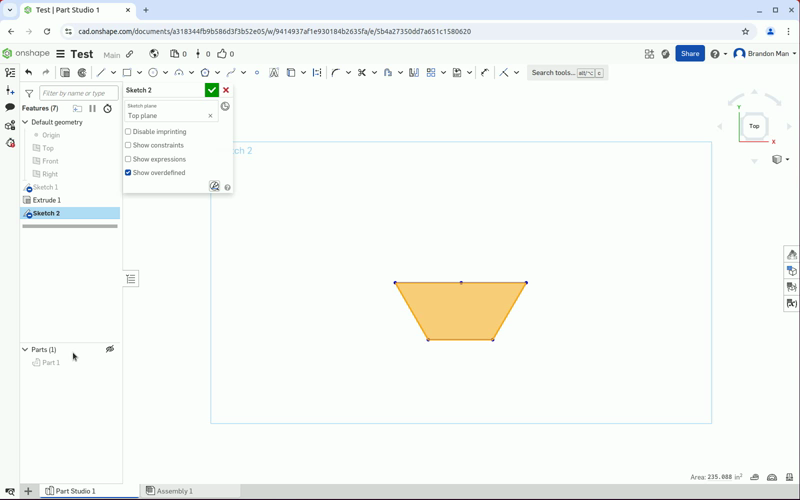
key(shift+e)
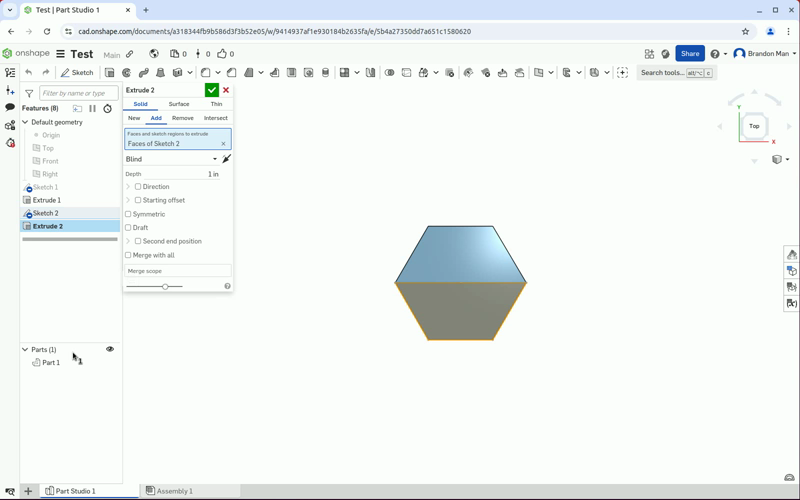
mouse_move(143, 106)
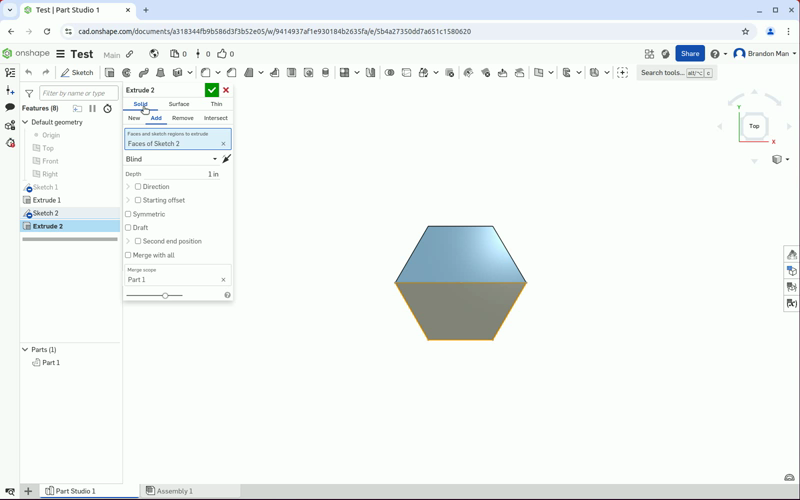
click(143, 106)
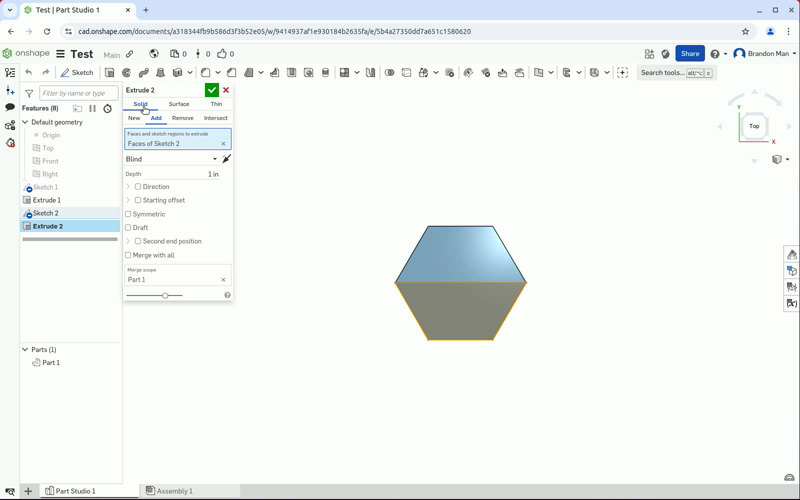
mouse_move(137, 120)
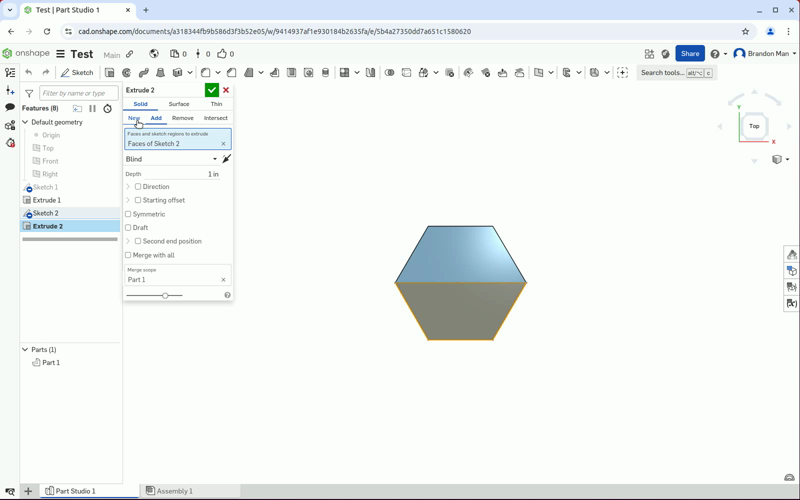
click(137, 120)
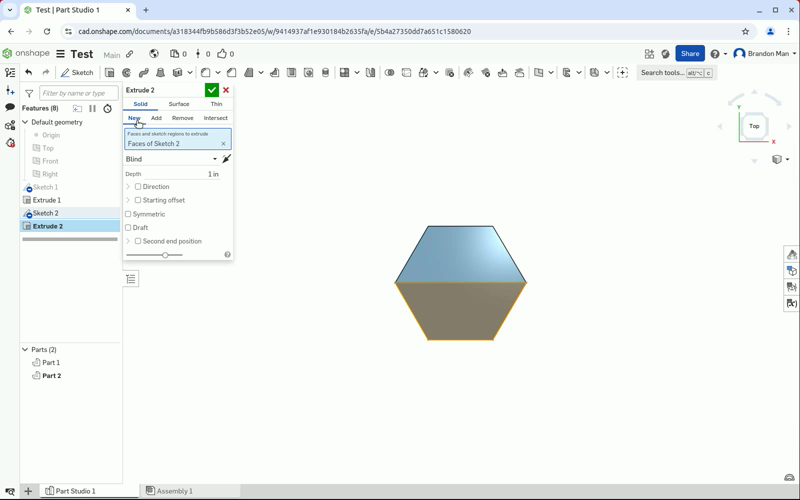
key(tab, 4)
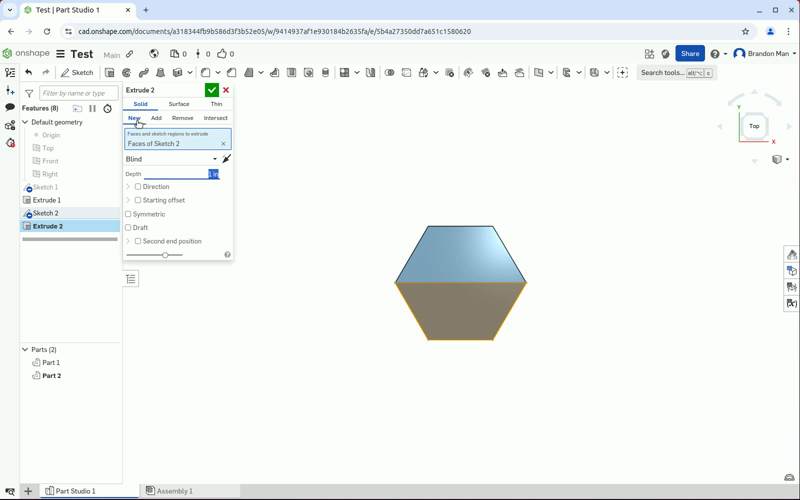
text(8.425)
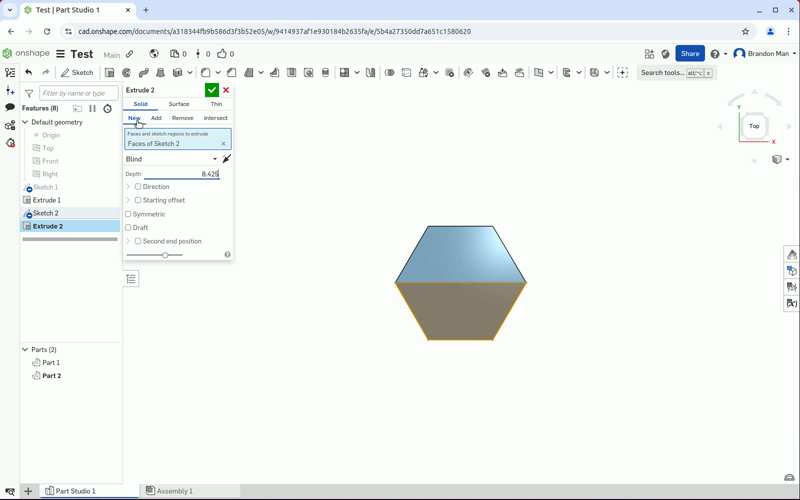
key(enter)
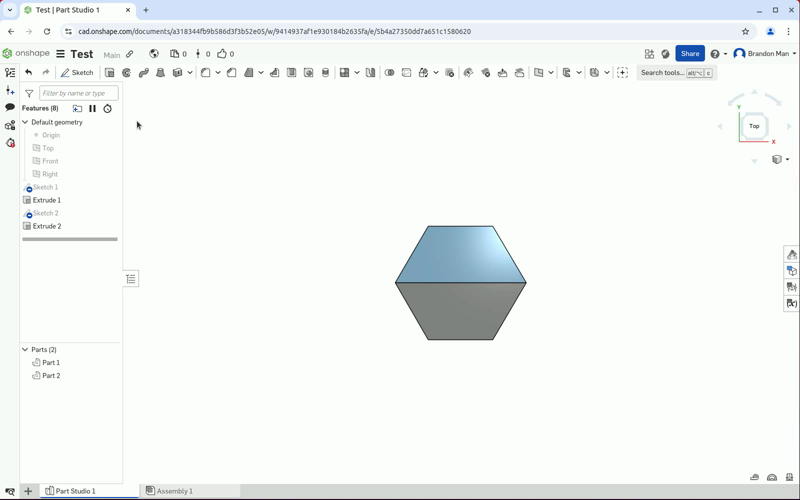
key(shift+h)
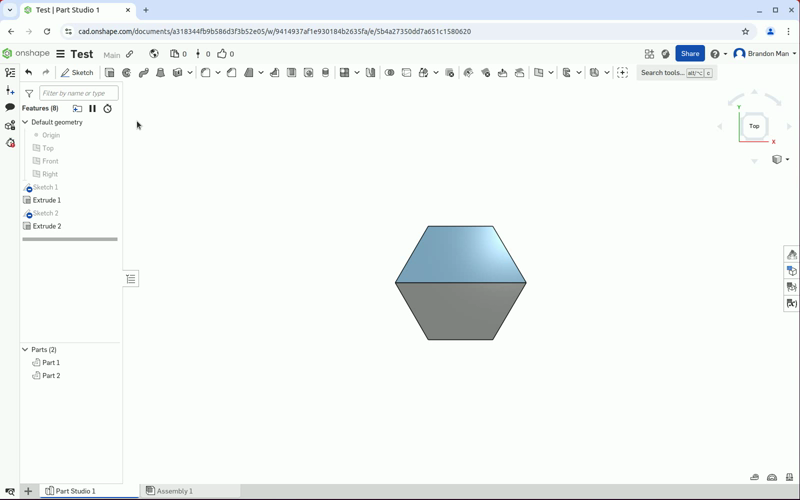
key(shift+h)
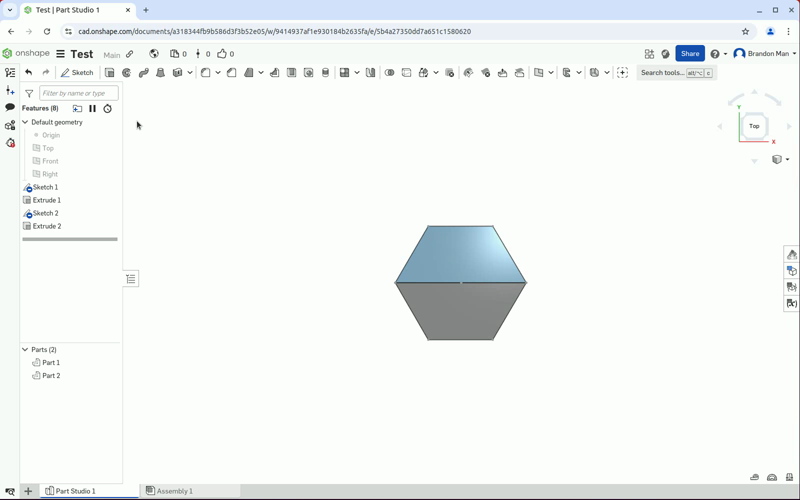
key(shift+7)
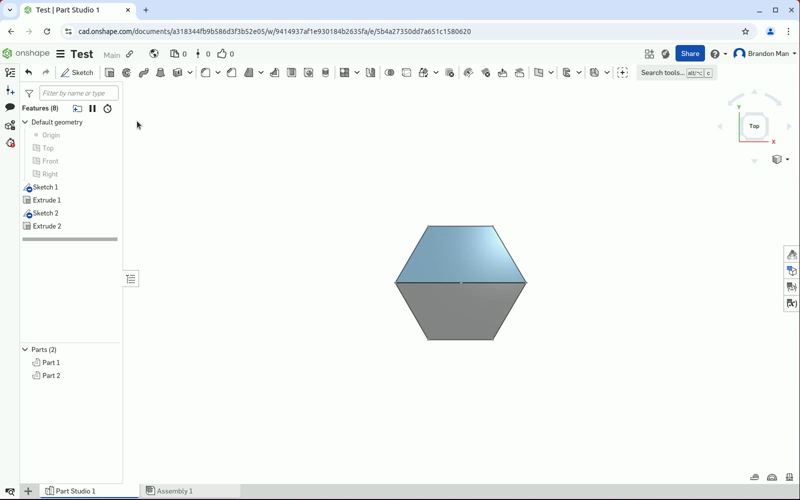
key(up, 3)
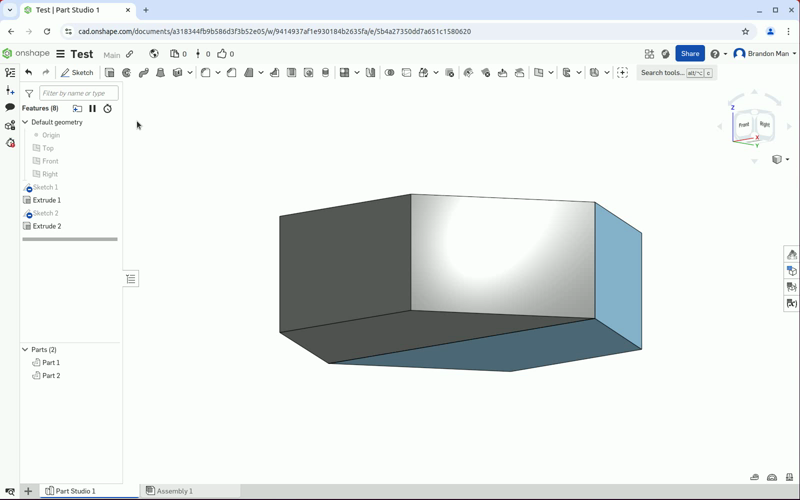
key(left, 3)
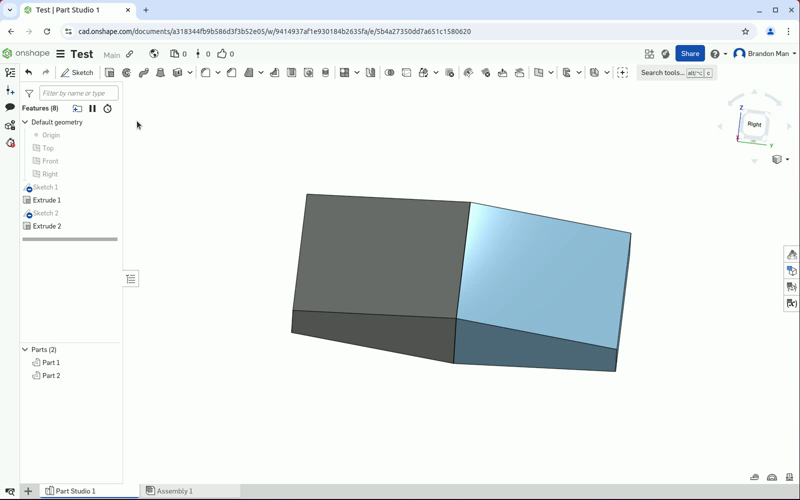
key(right, 3)
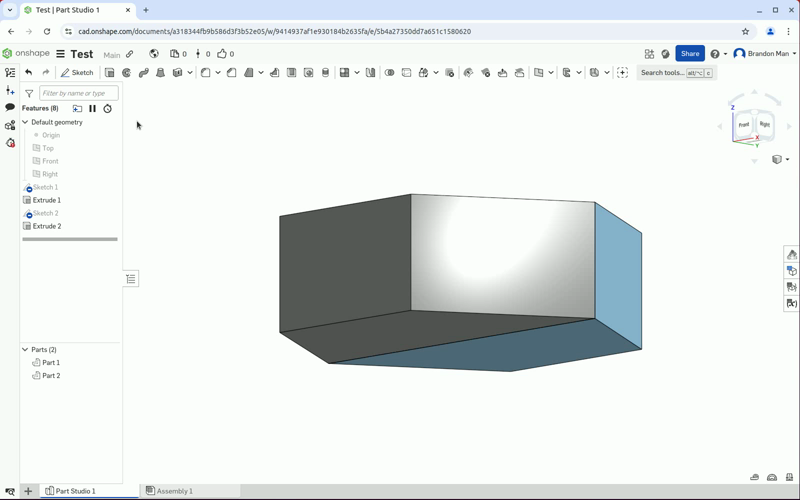
key(down, 3)
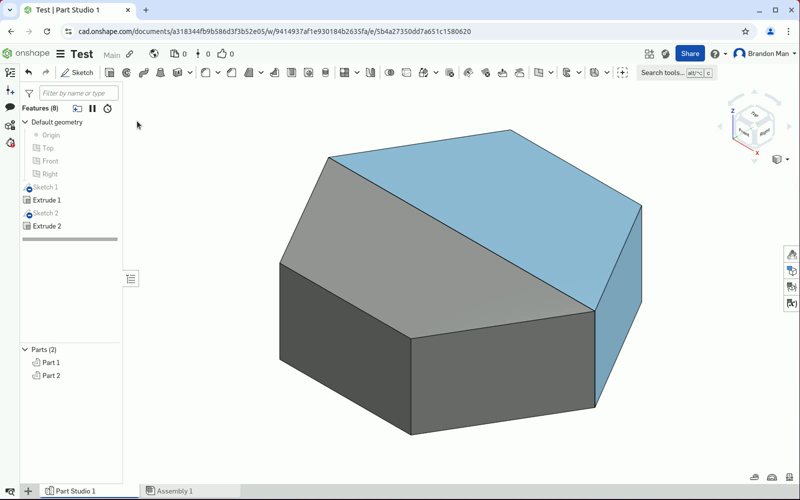
mouse_move(73, 189)
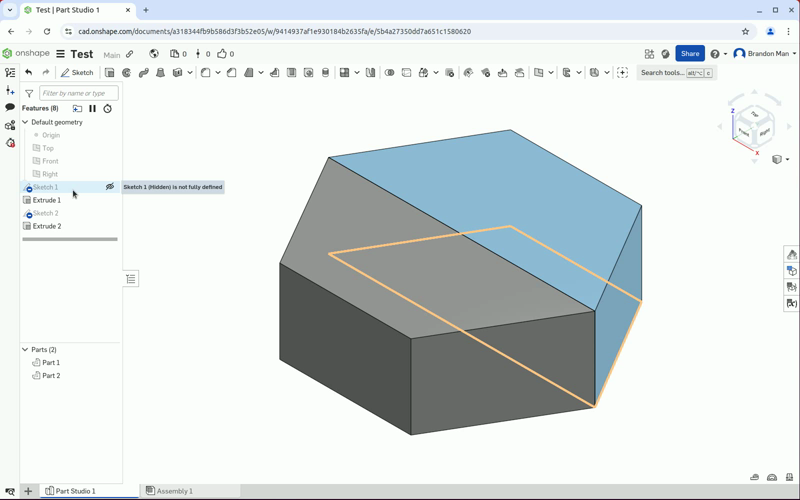
click(73, 189)